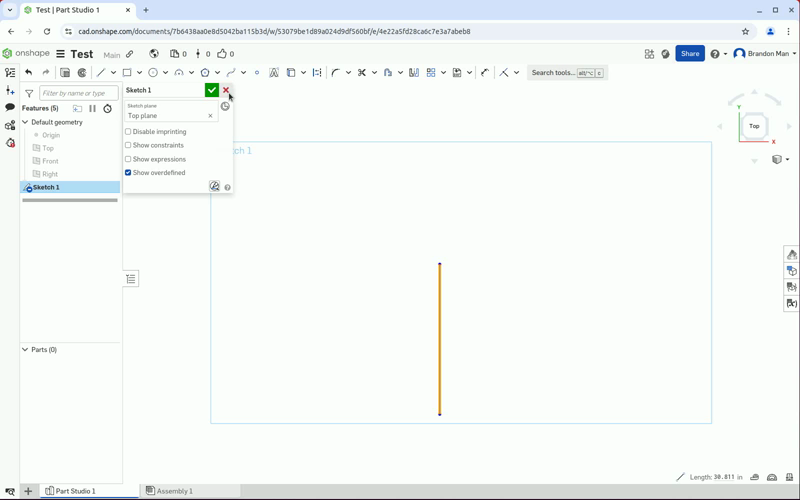
key(shift+h)
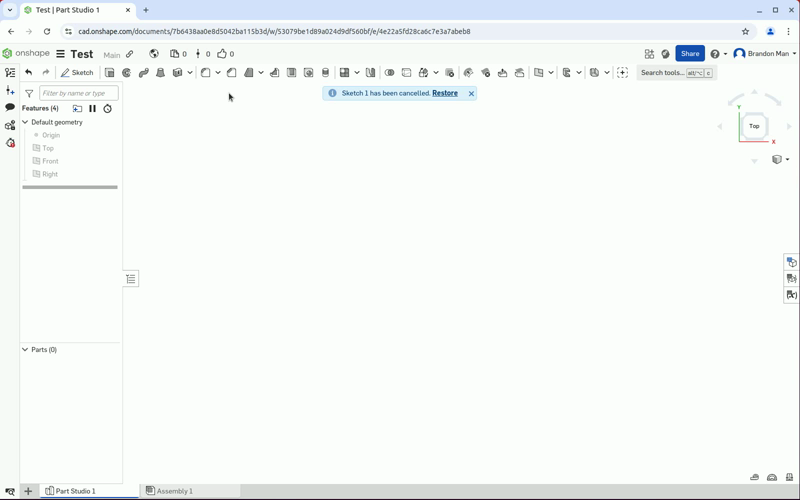
mouse_move(73, 352)
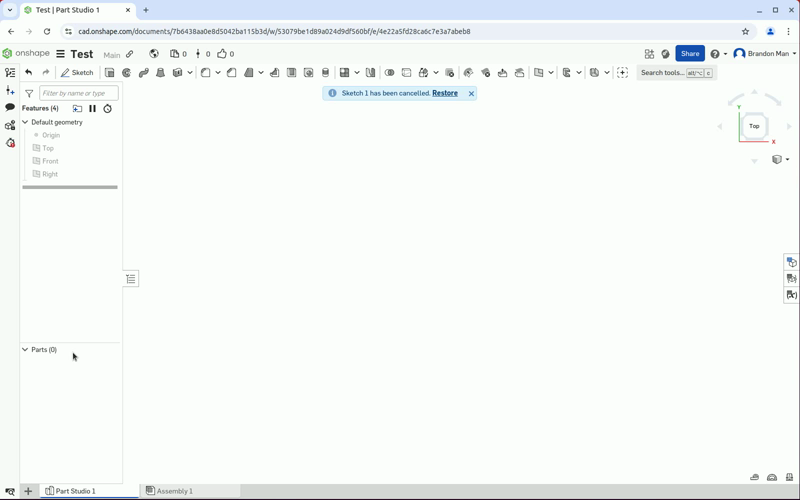
key(y)
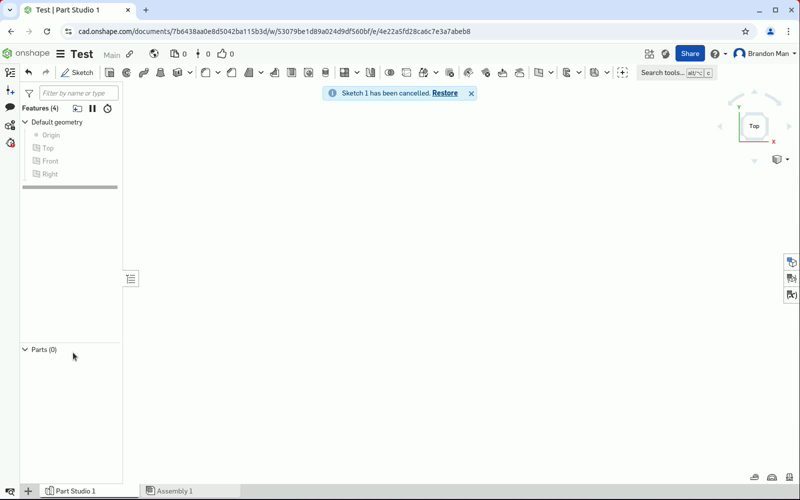
key(shift+p)
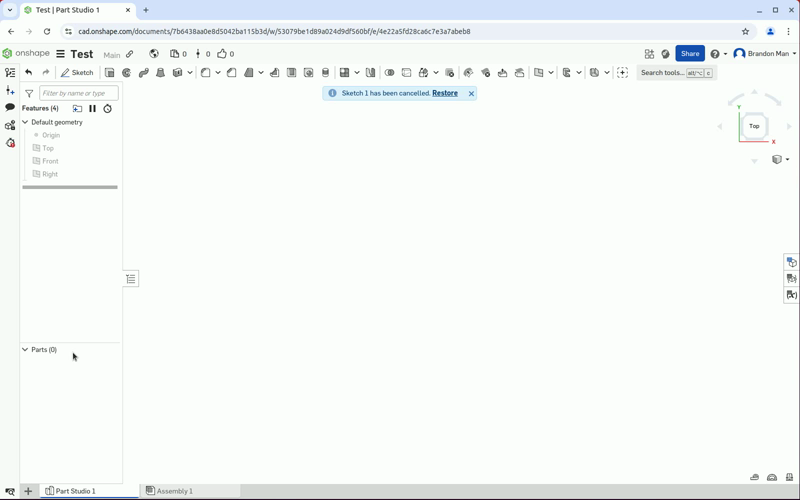
key(space)
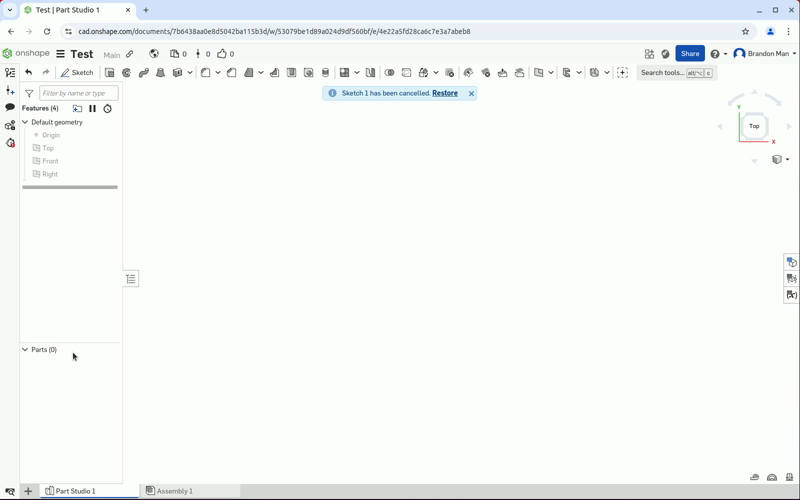
key_down(shift)
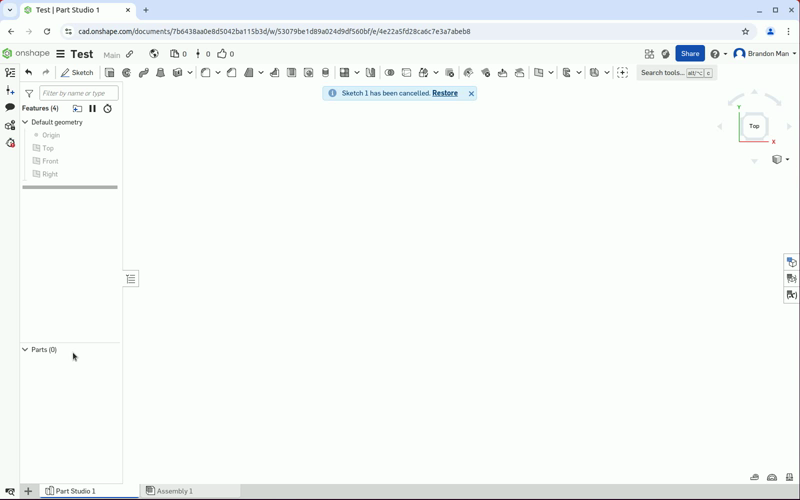
key(up)
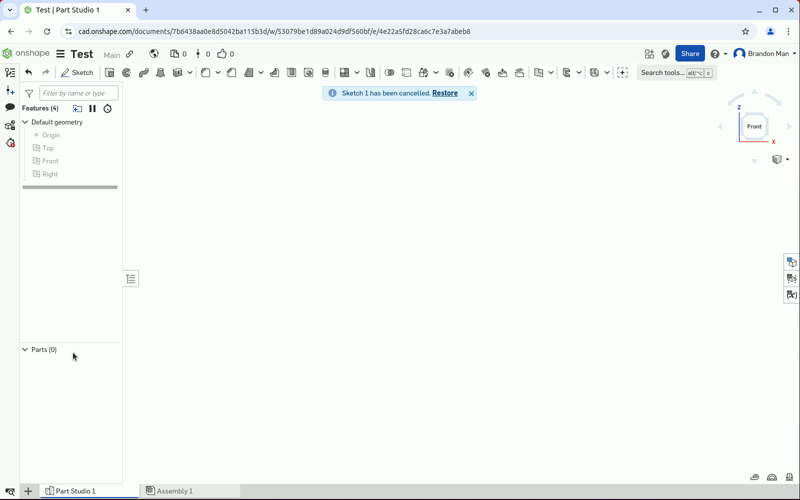
key_up(shift)
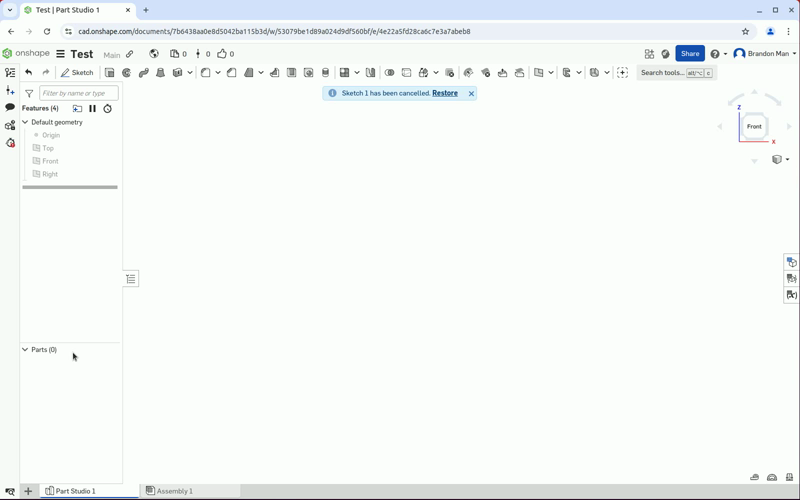
mouse_move(73, 352)
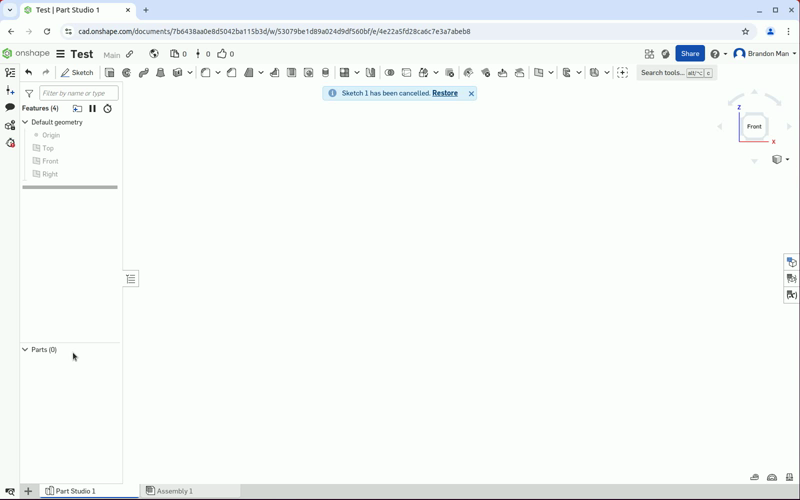
key(shift+y)
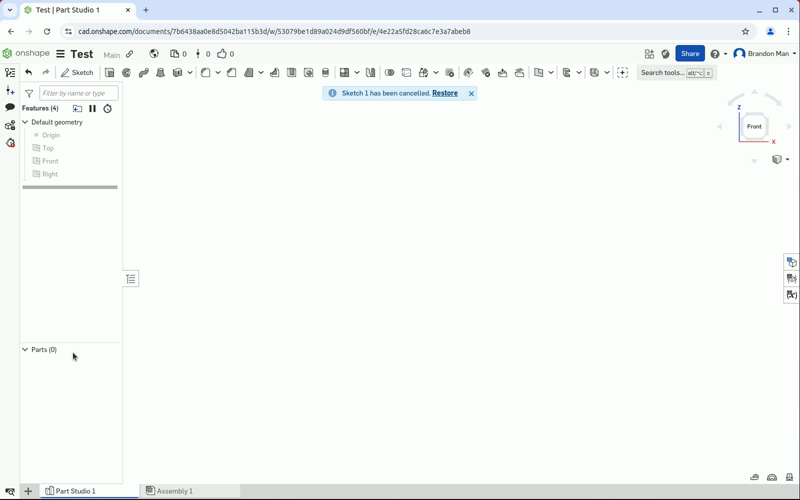
key(shift+s)
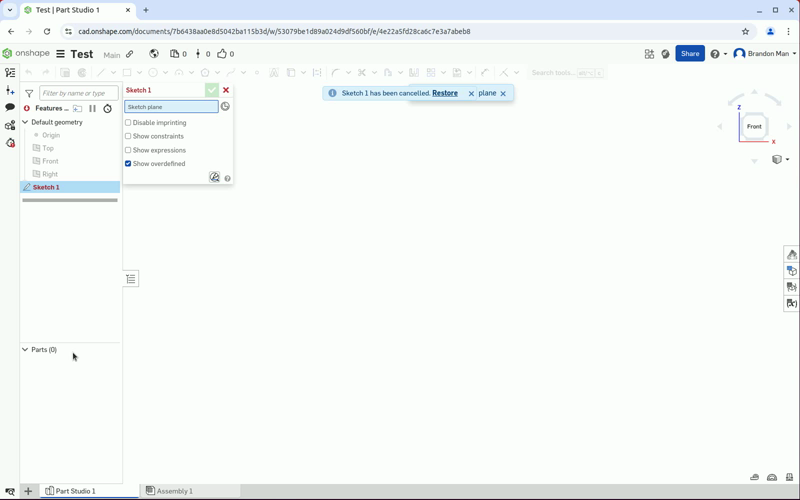
mouse_move(73, 163)
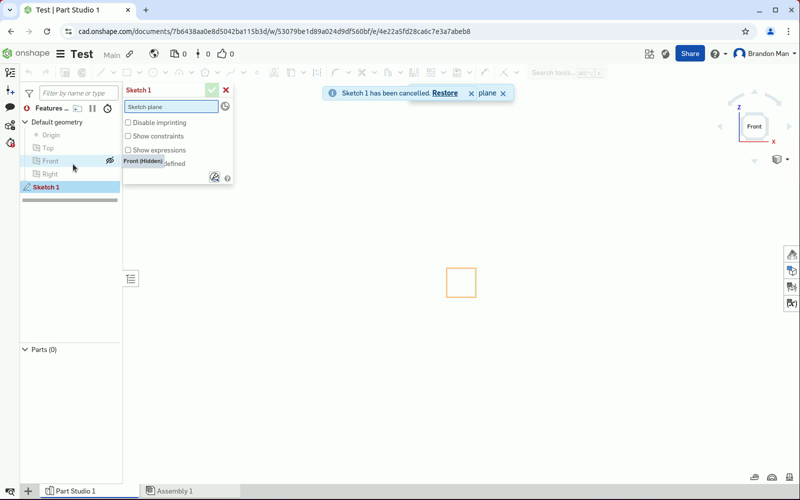
click(73, 163)
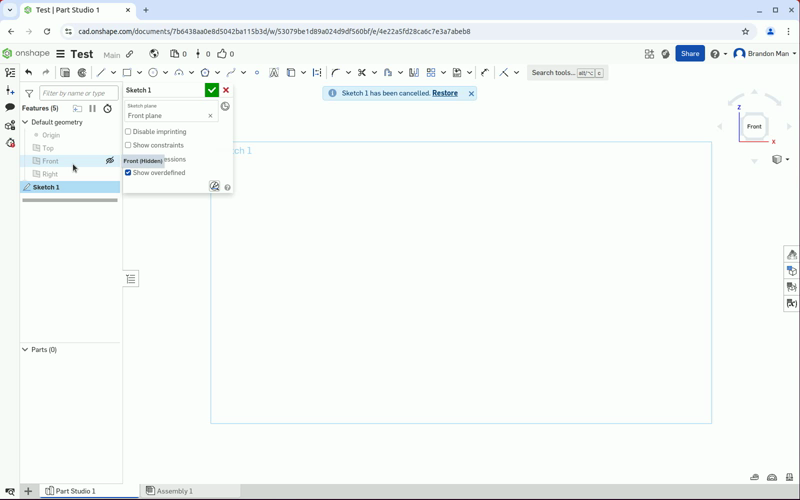
mouse_move(73, 352)
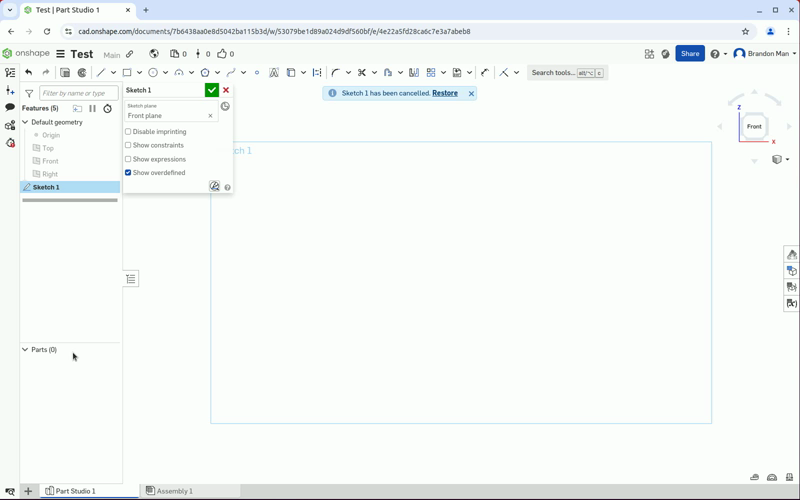
key(y)
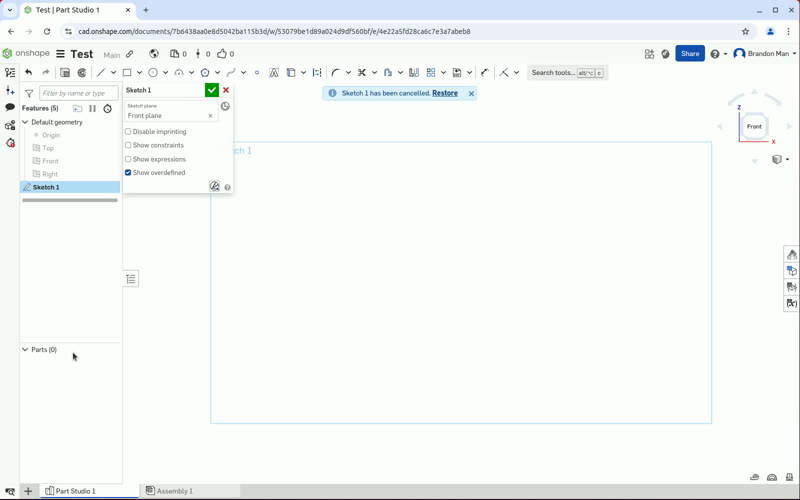
key(l)
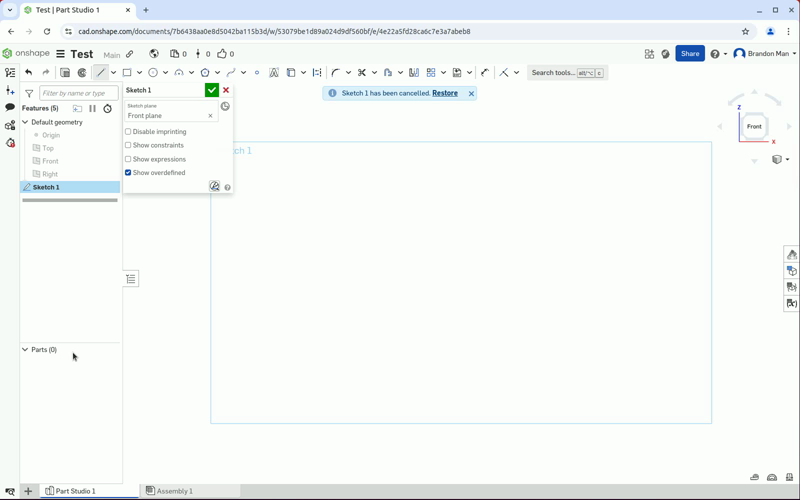
key_down(shift)
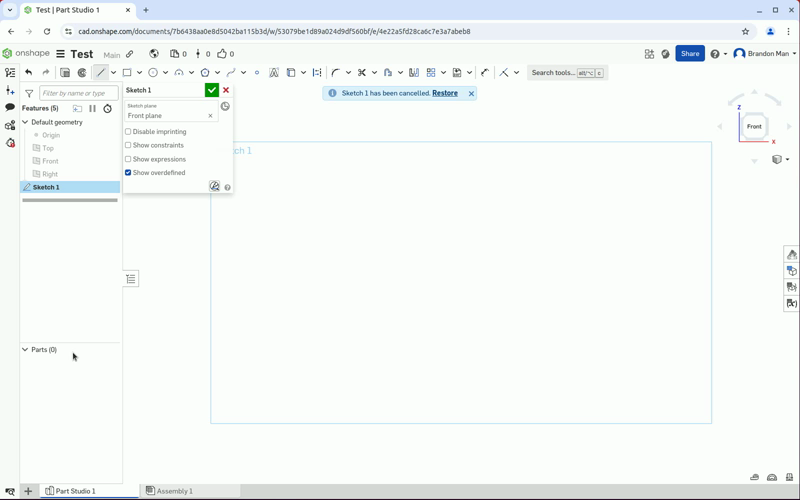
mouse_move(385, 346)
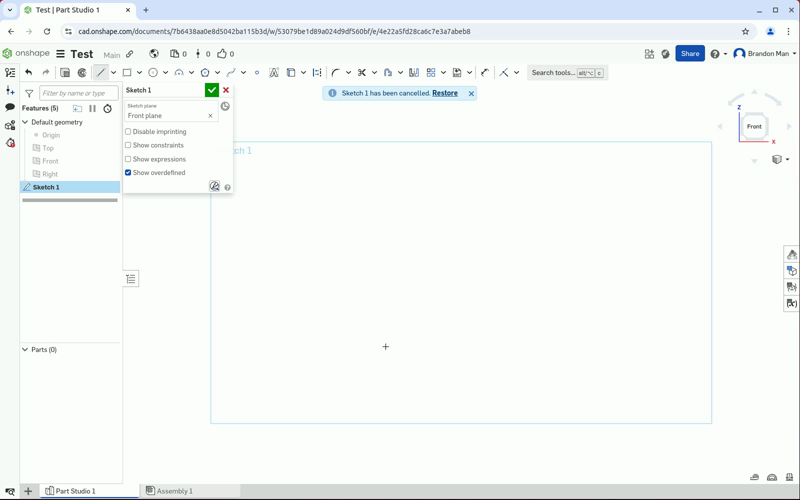
click(385, 346)
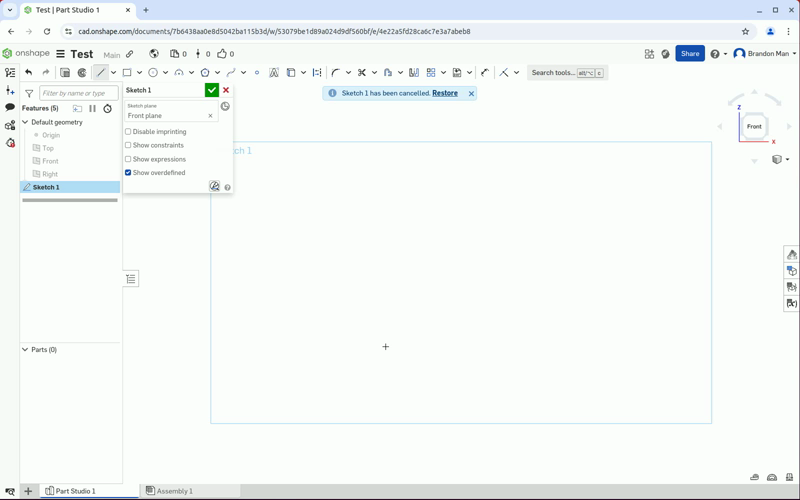
key_up(shift)
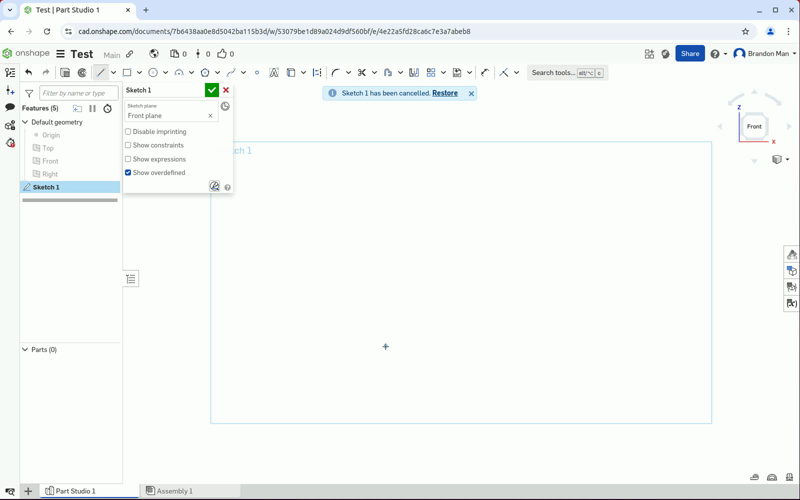
key_down(shift)
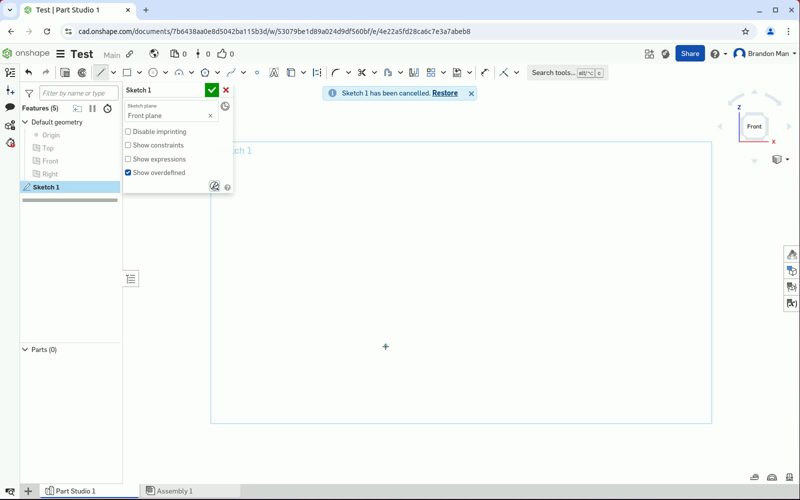
mouse_move(498, 346)
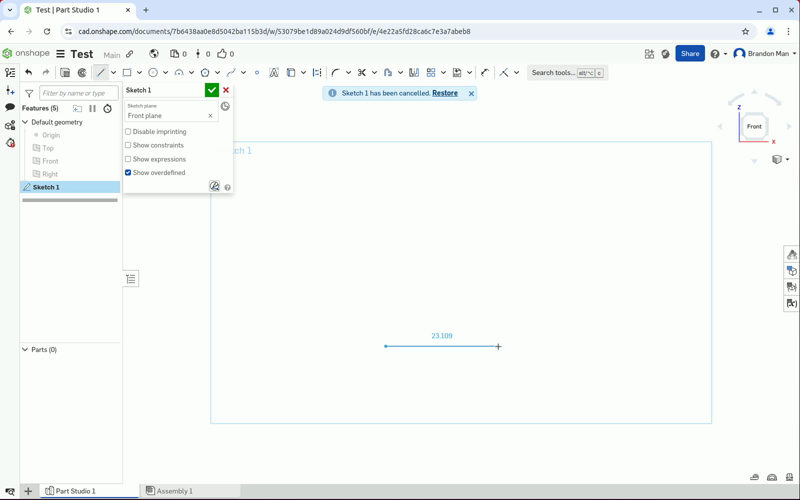
click(498, 346)
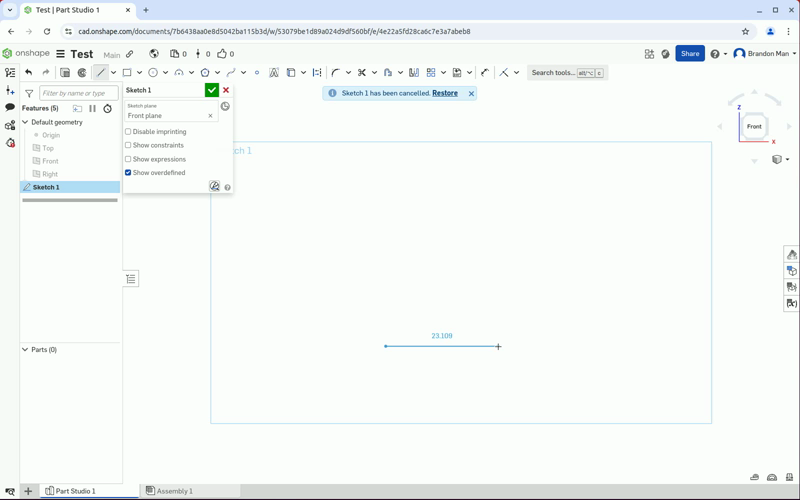
key_up(shift)
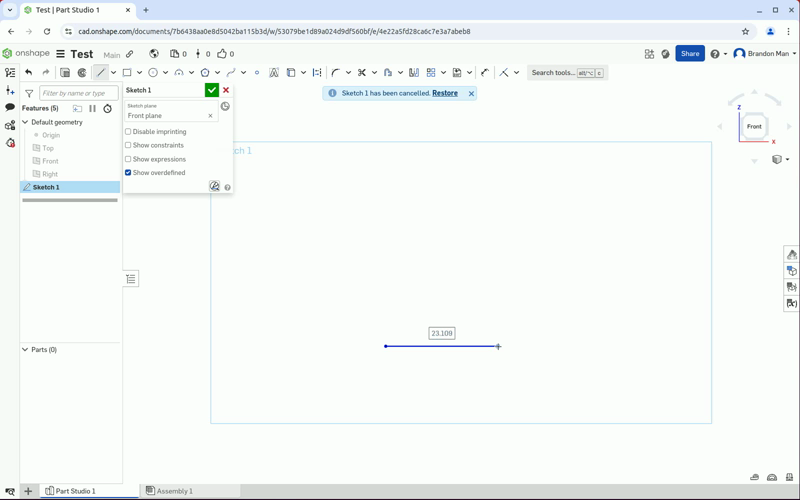
key_down(shift)
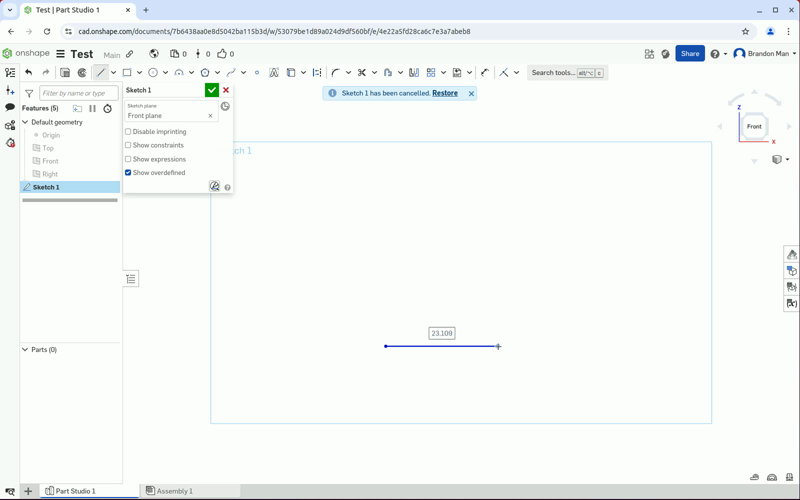
mouse_move(498, 233)
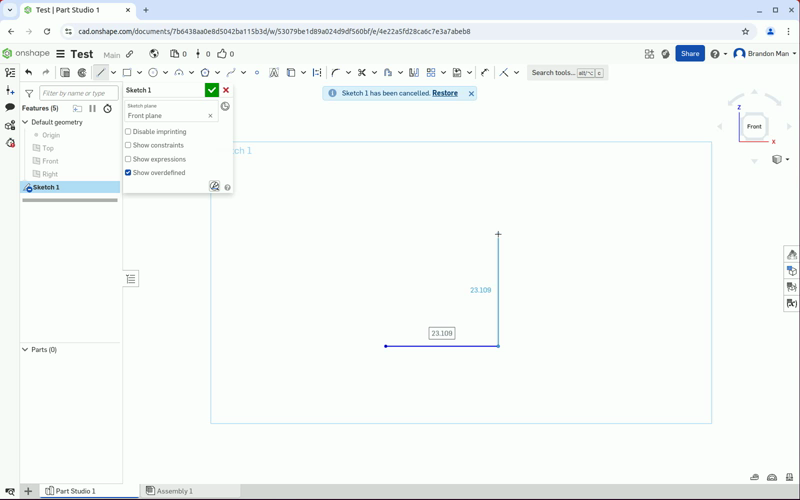
click(498, 233)
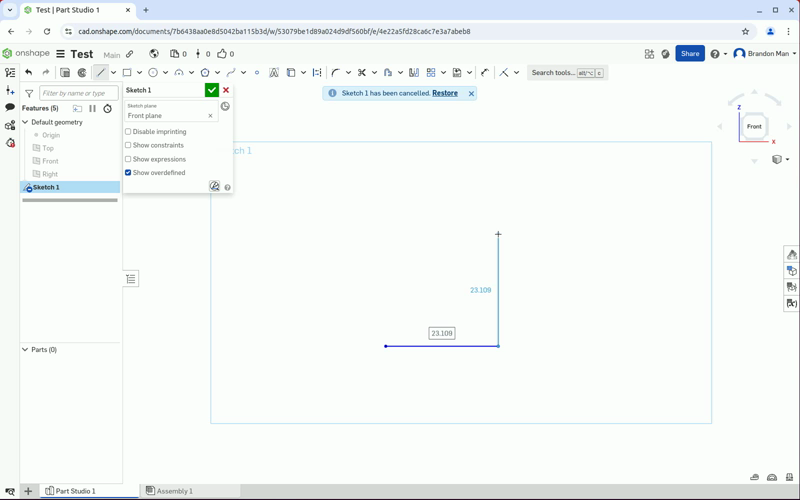
key_up(shift)
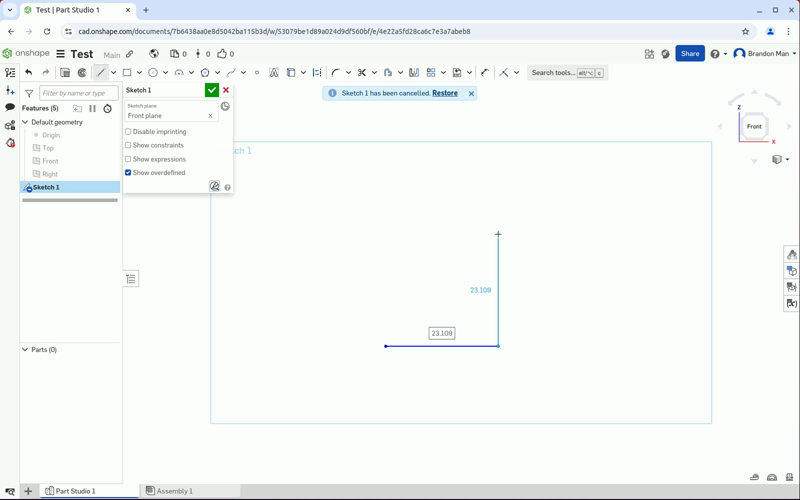
key_down(shift)
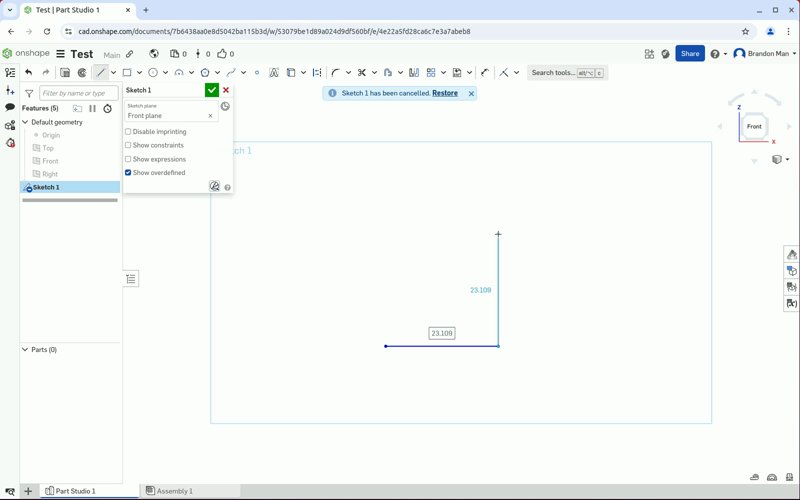
mouse_move(385, 233)
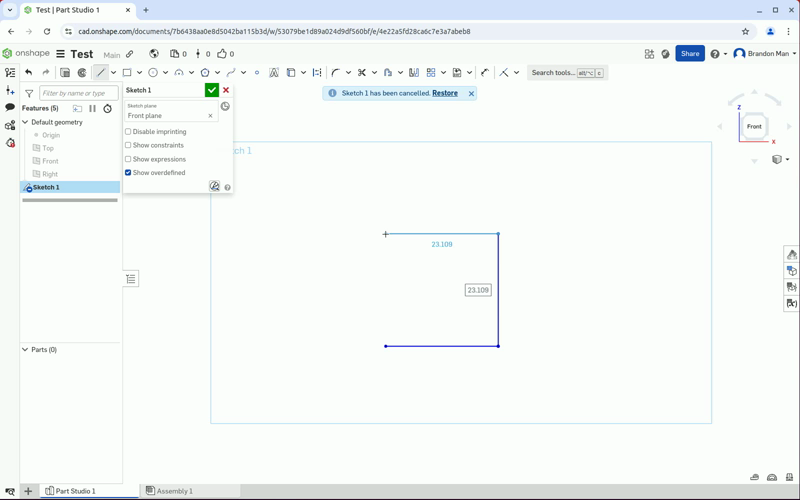
click(385, 233)
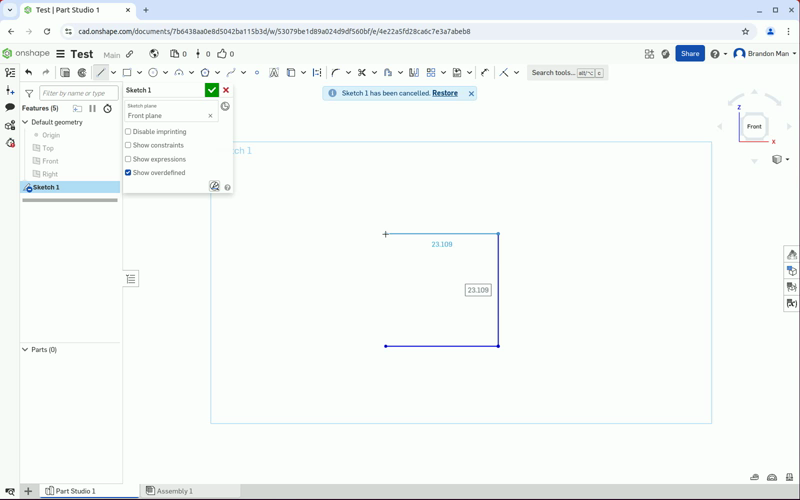
key_up(shift)
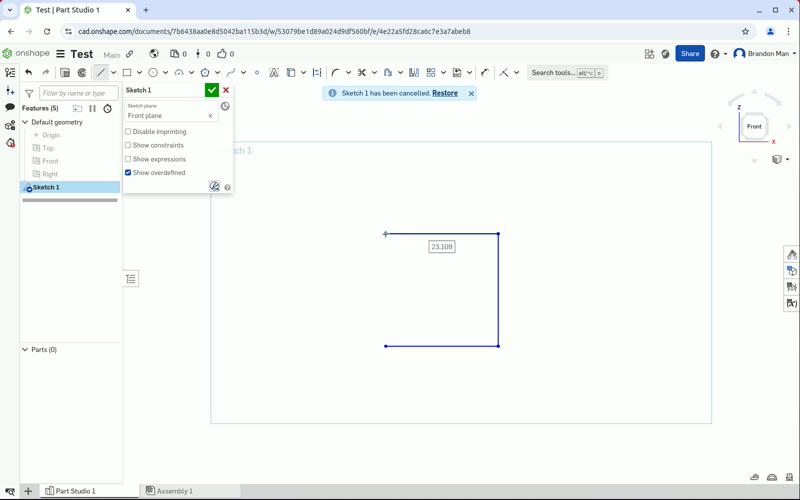
key_down(shift)
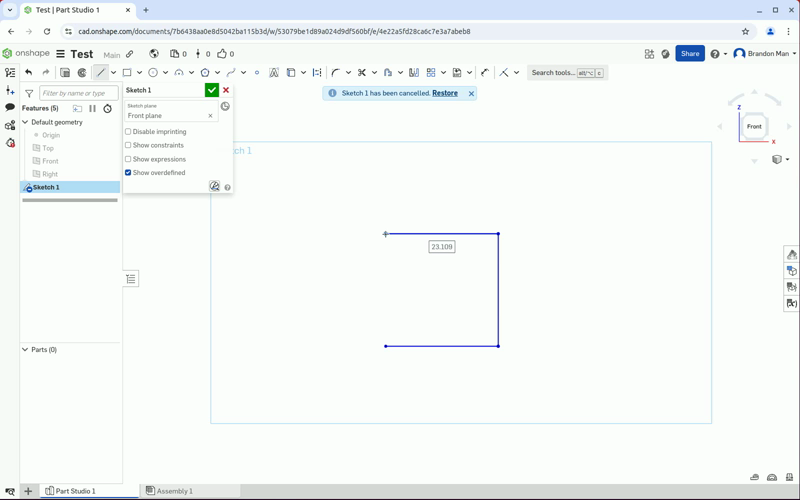
mouse_move(385, 346)
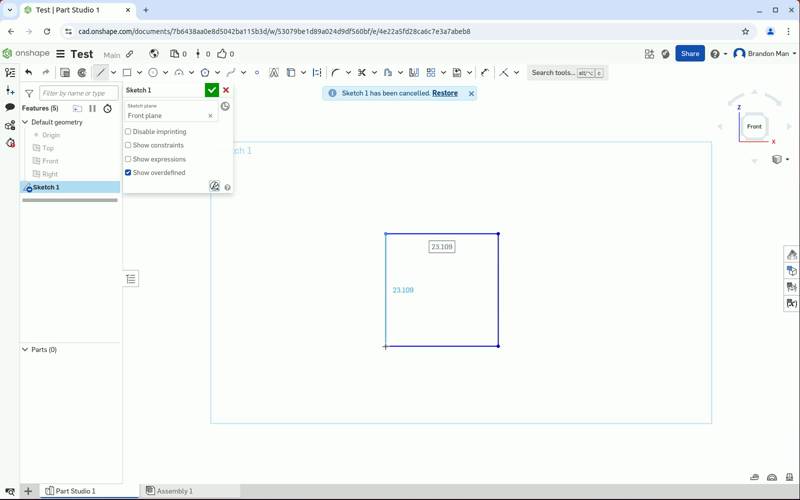
key_up(shift)
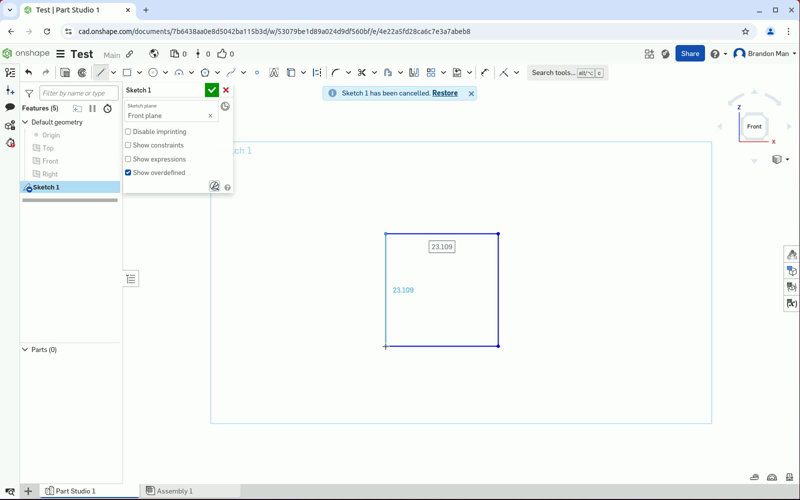
click(385, 346)
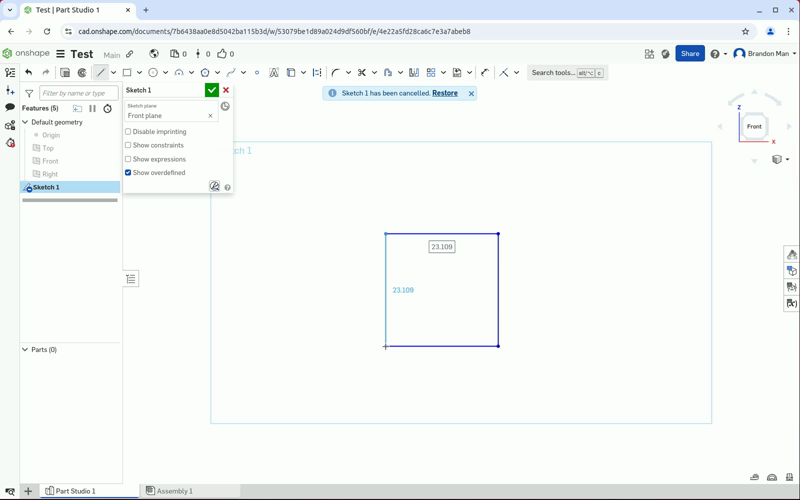
key(esc)
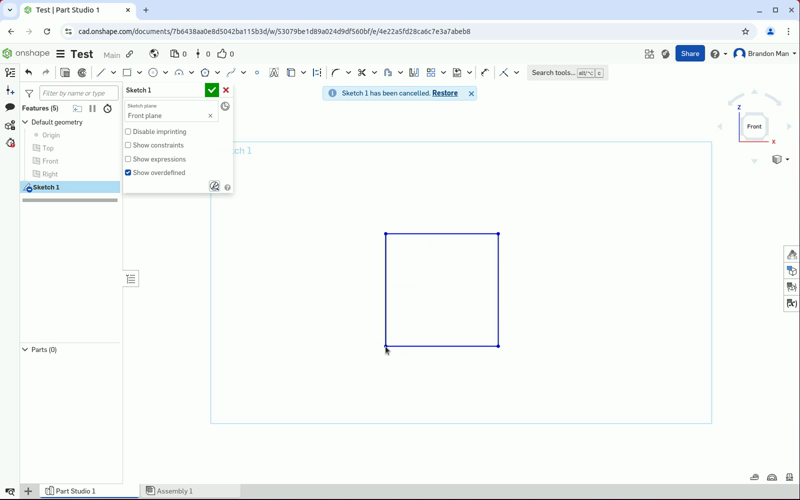
mouse_move(420, 259)
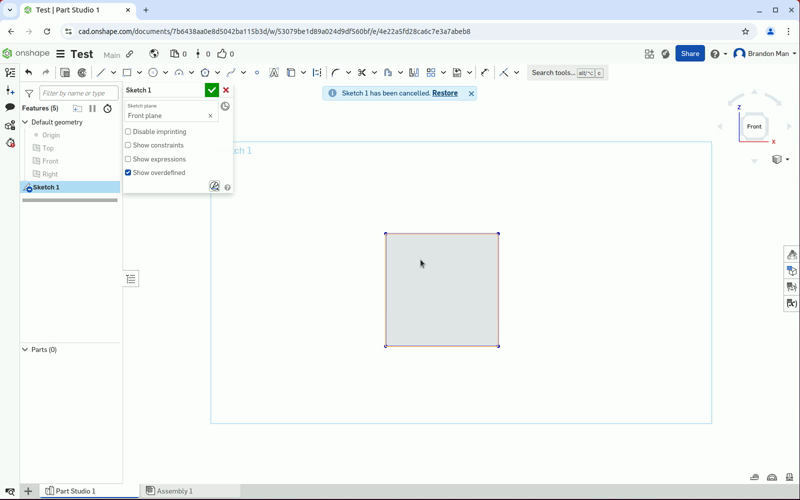
click(420, 259)
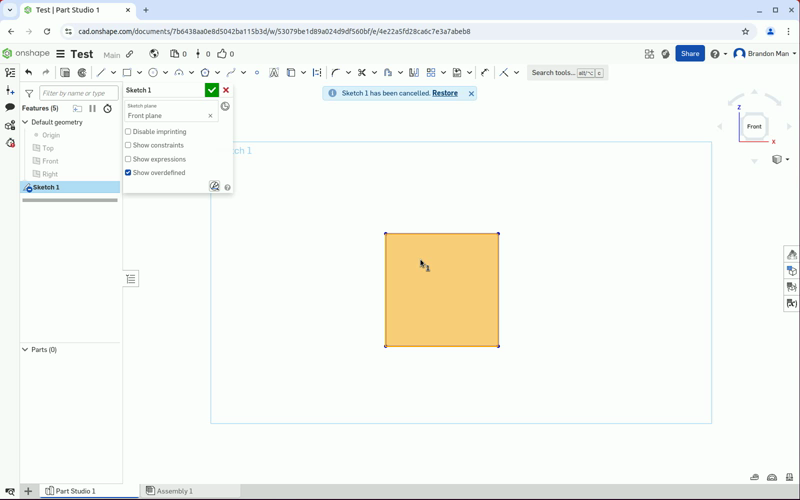
mouse_move(73, 352)
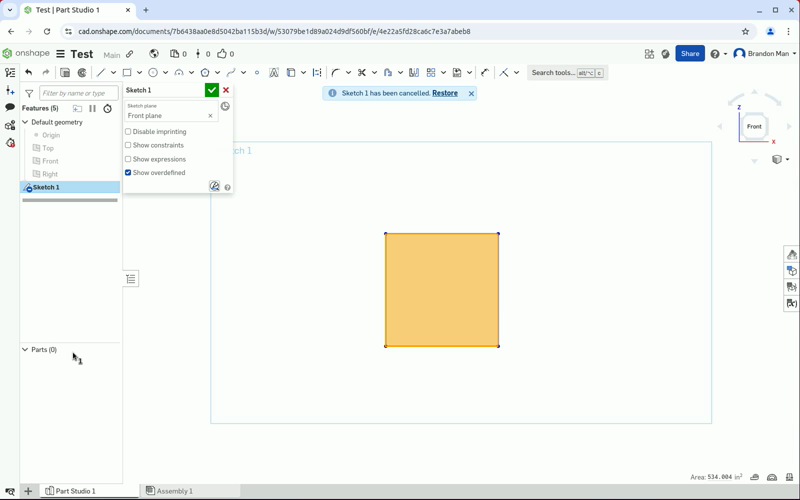
key(shift+y)
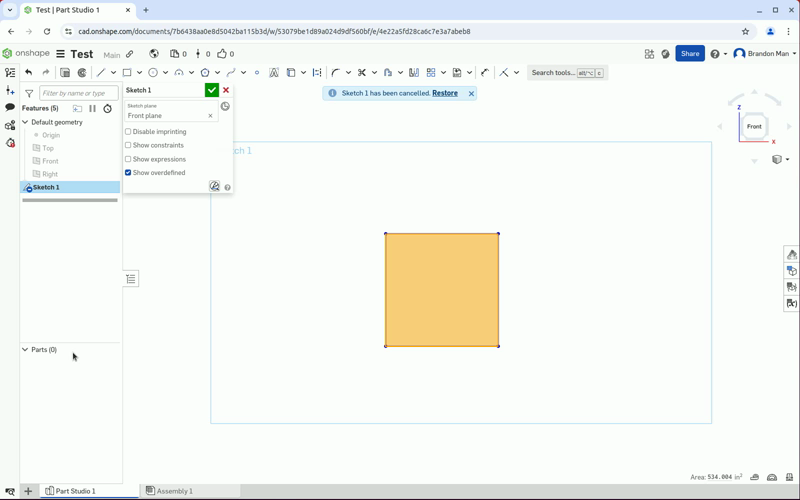
key(shift+e)
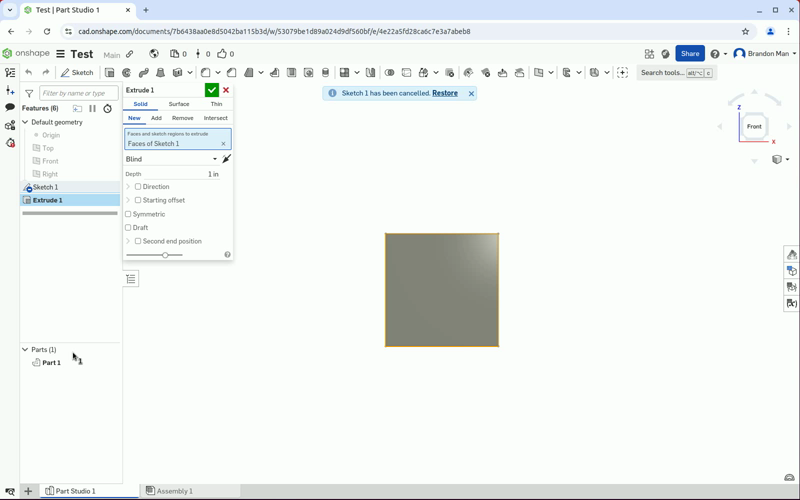
mouse_move(143, 106)
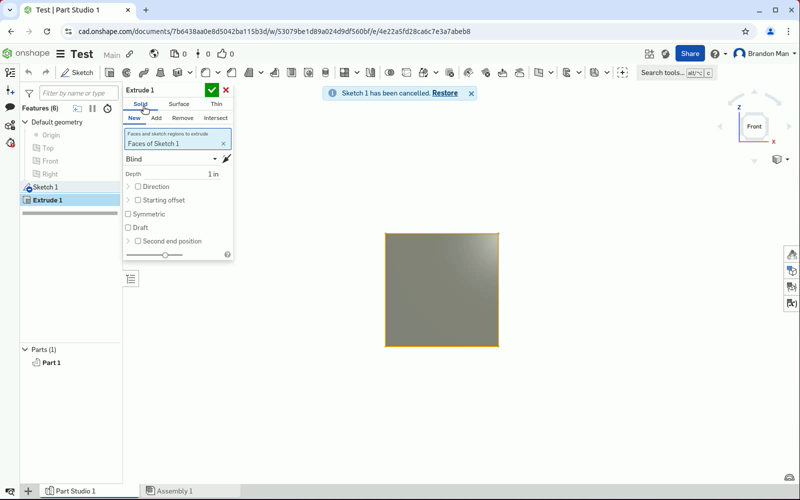
click(143, 106)
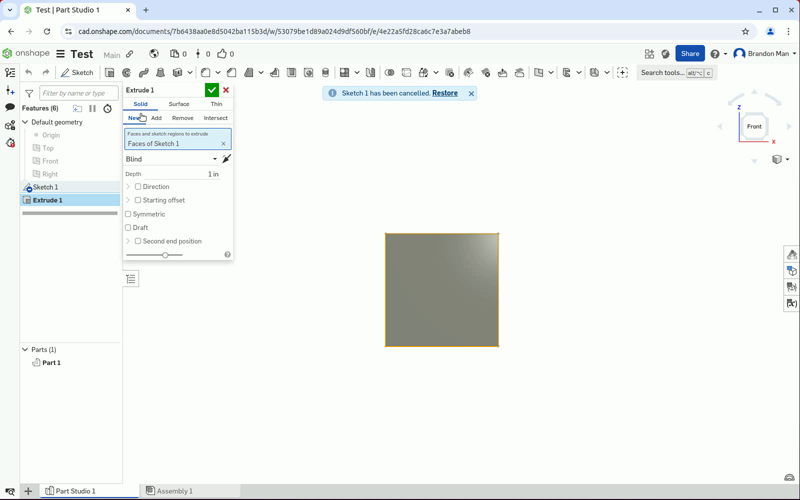
mouse_move(137, 120)
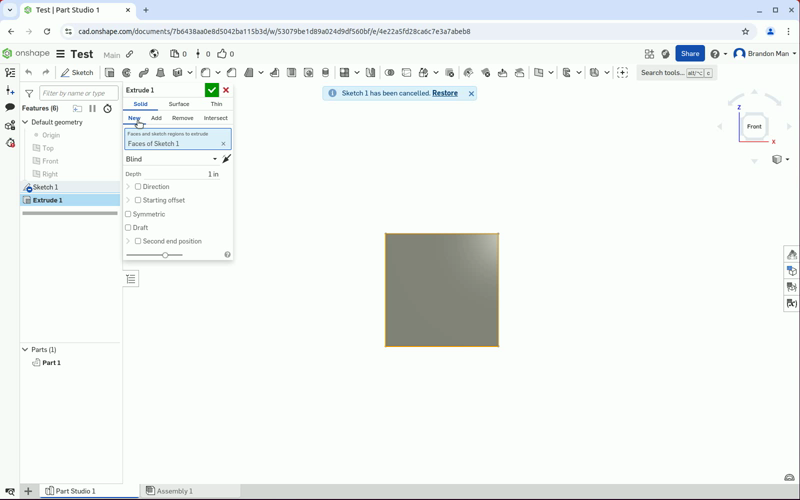
click(137, 120)
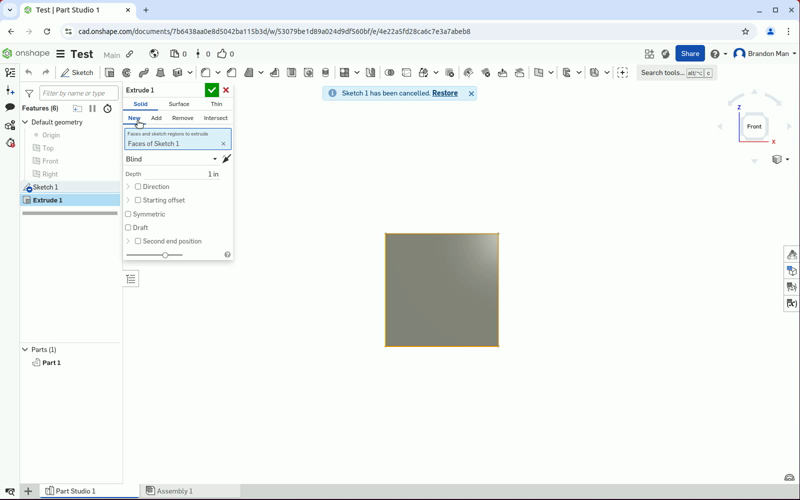
key(tab, 4)
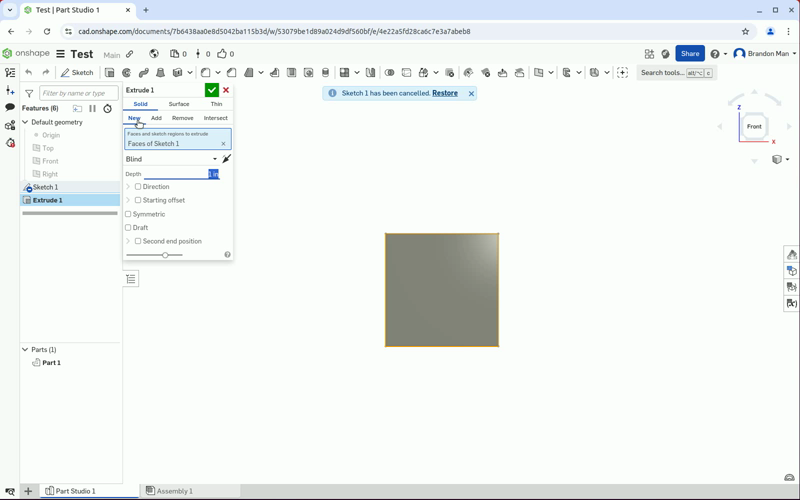
text(23.108)
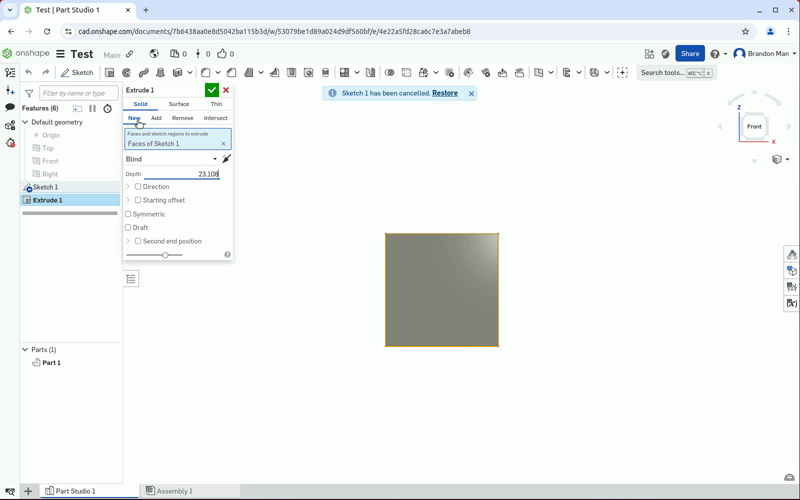
key(enter)
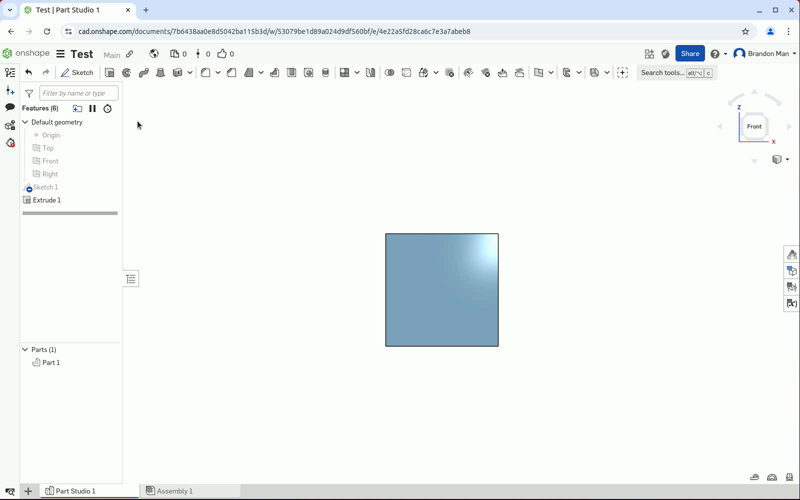
key(shift+h)
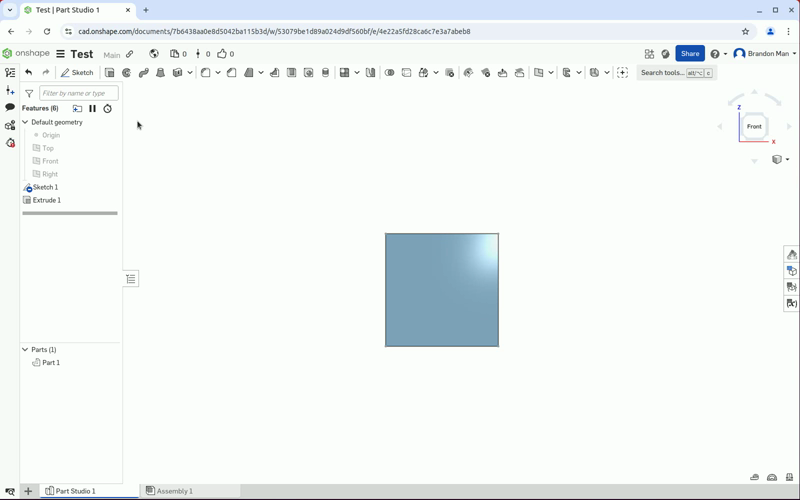
key(shift+h)
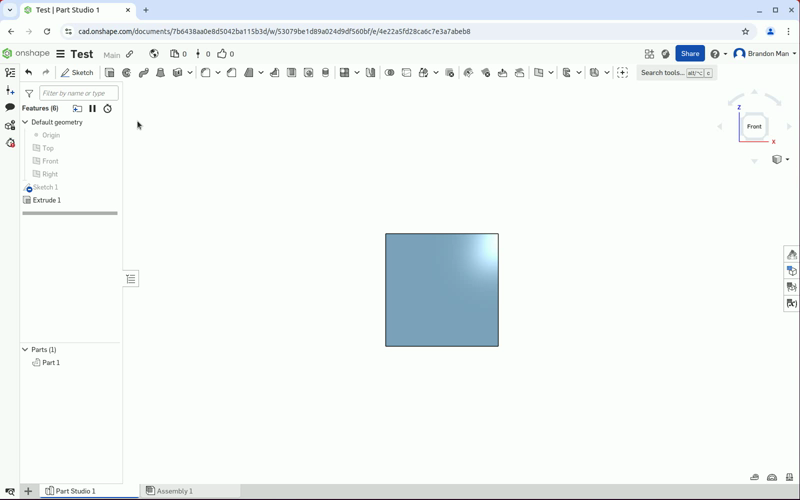
mouse_move(73, 189)
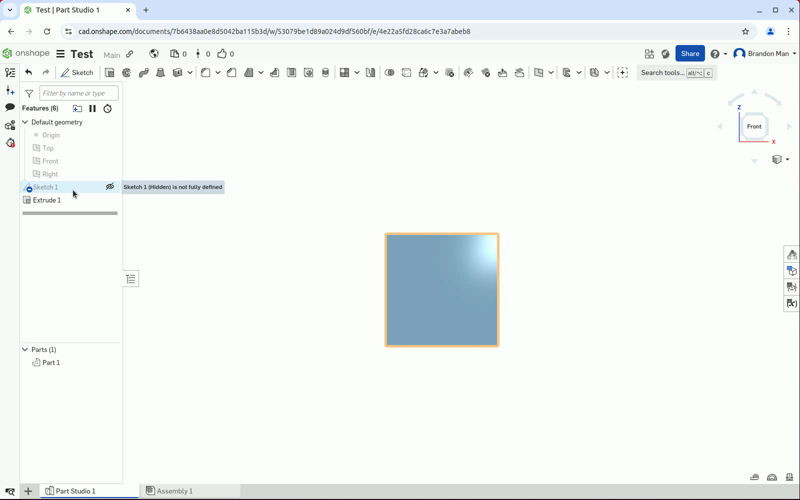
click(73, 189)
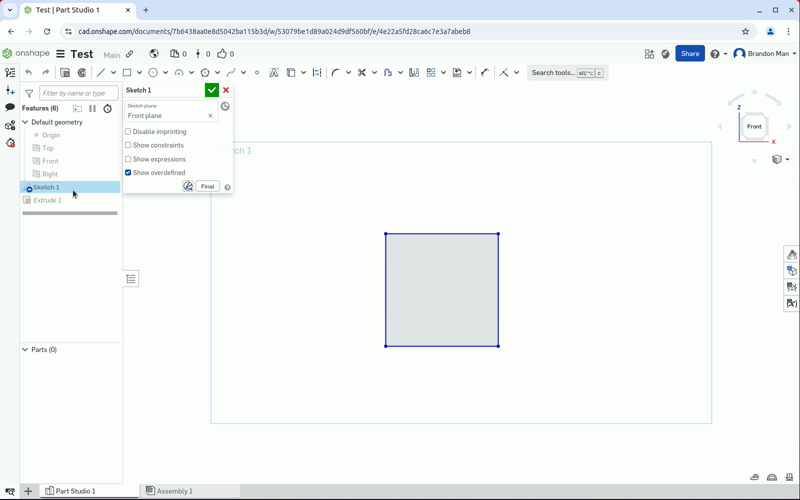
mouse_move(229, 92)
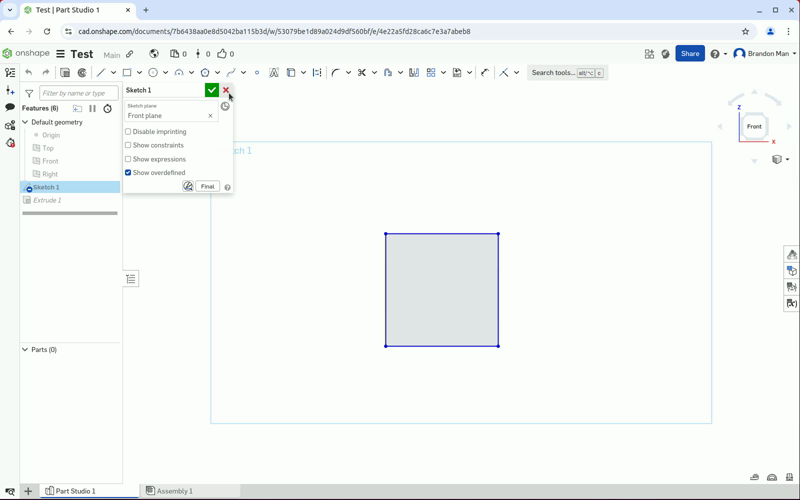
click(229, 92)
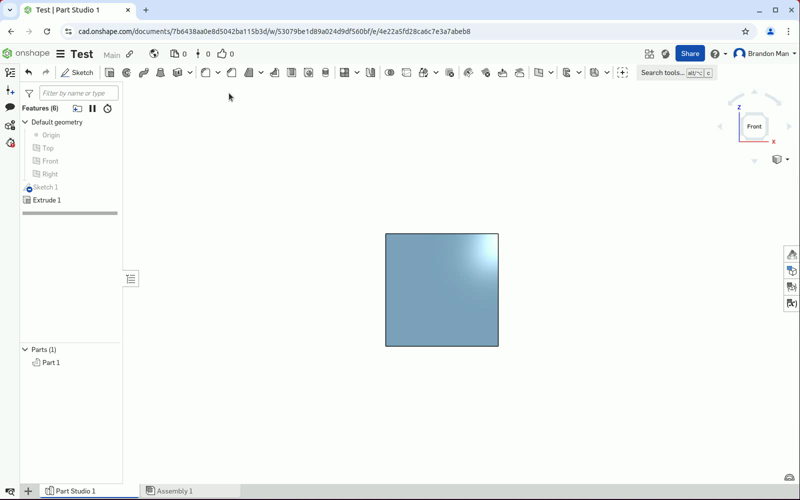
mouse_move(541, 75)
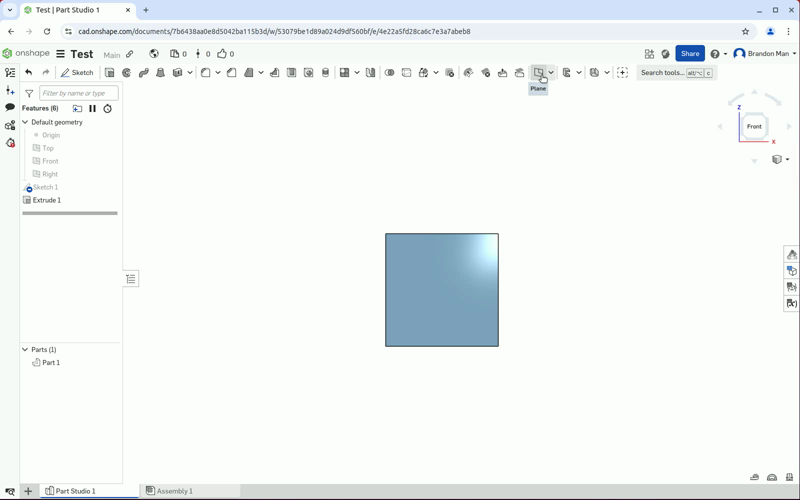
click(541, 75)
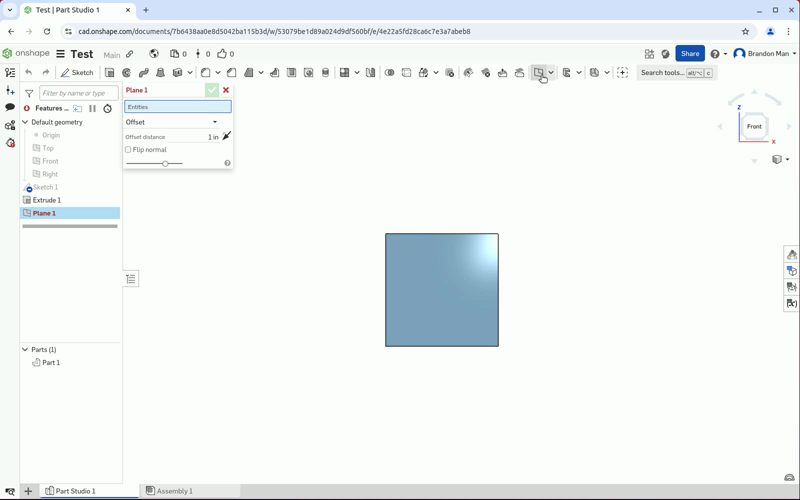
mouse_move(73, 163)
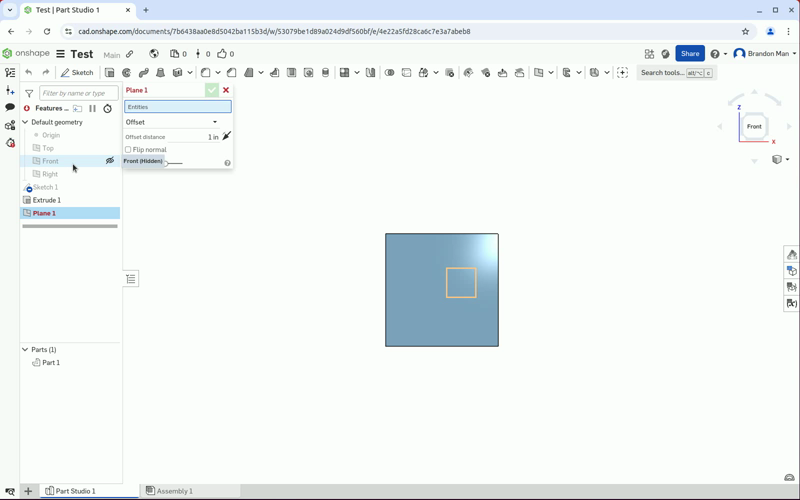
click(73, 163)
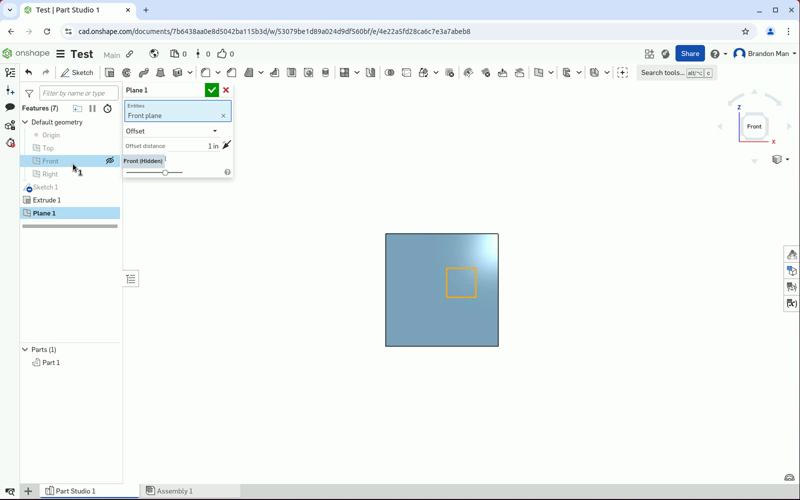
key(tab, 2)
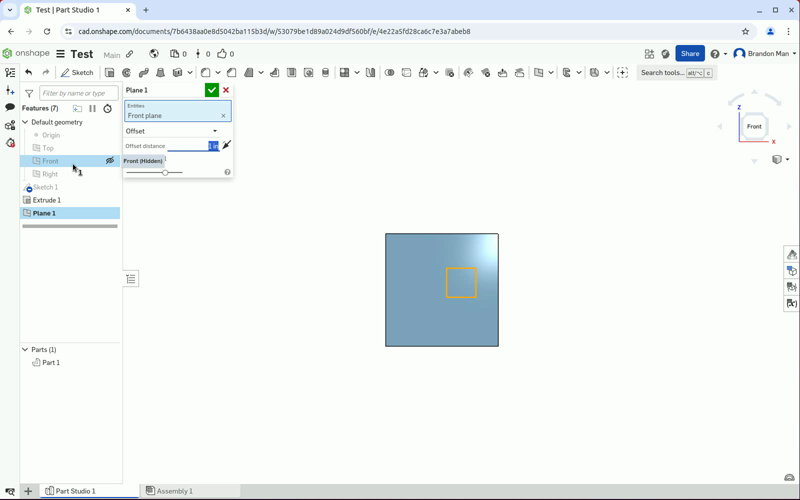
text(23.108)
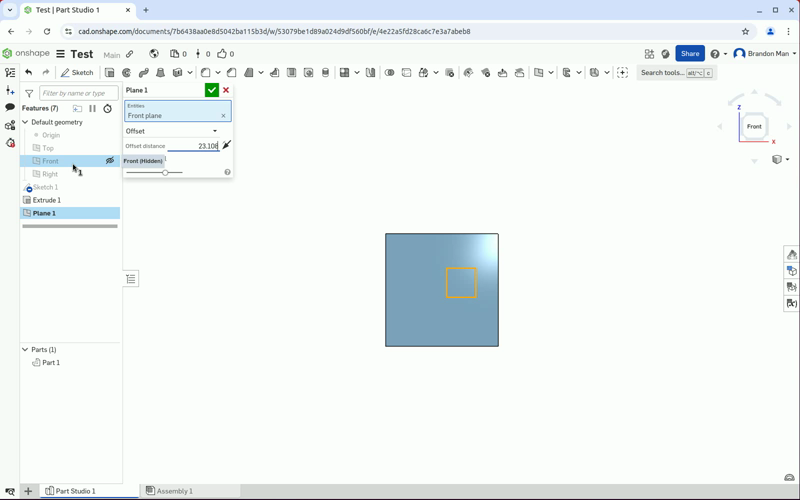
key(enter, 2)
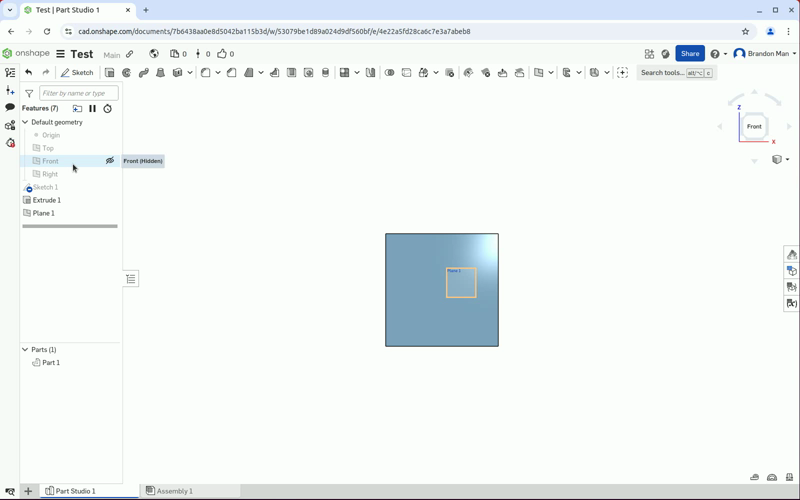
key(shift+s)
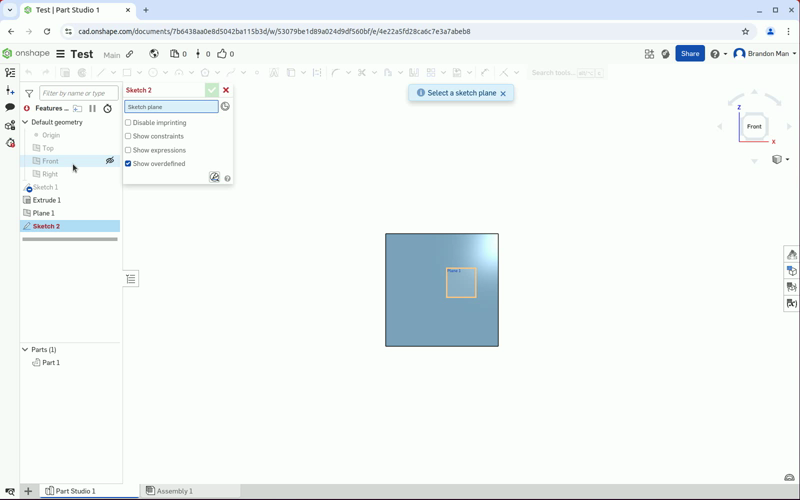
mouse_move(73, 215)
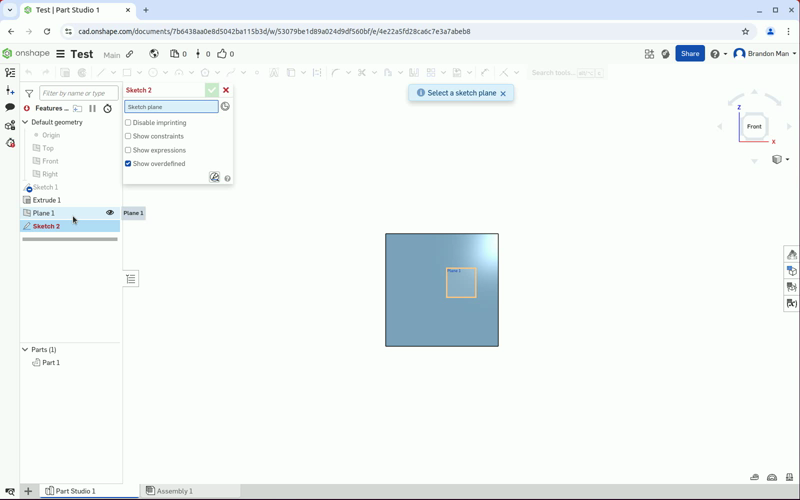
click(73, 215)
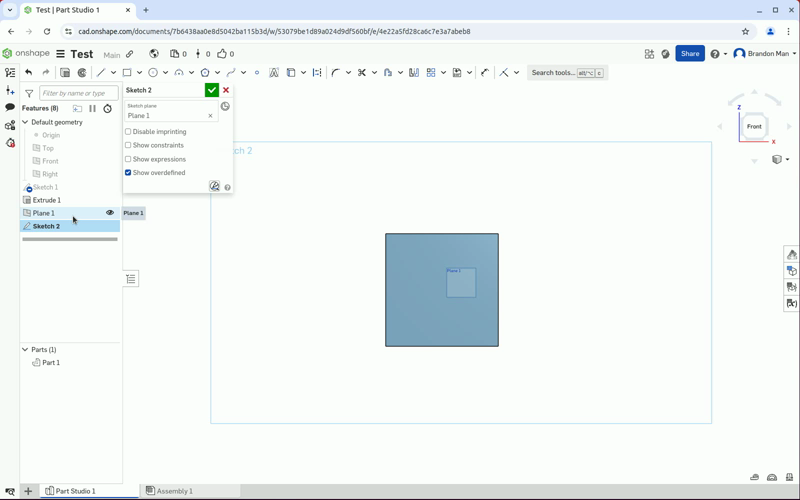
mouse_move(73, 352)
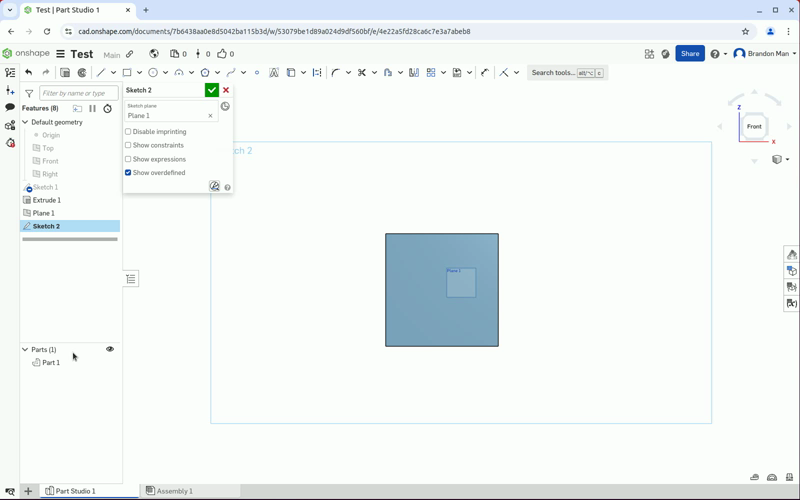
key(y)
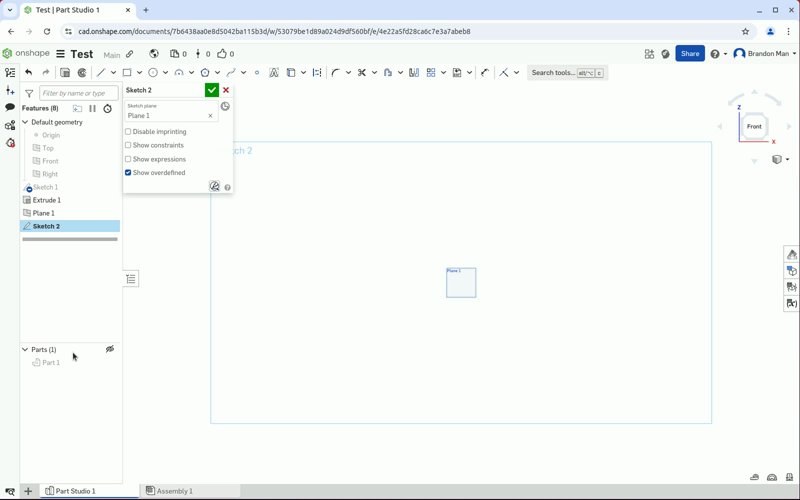
key(c)
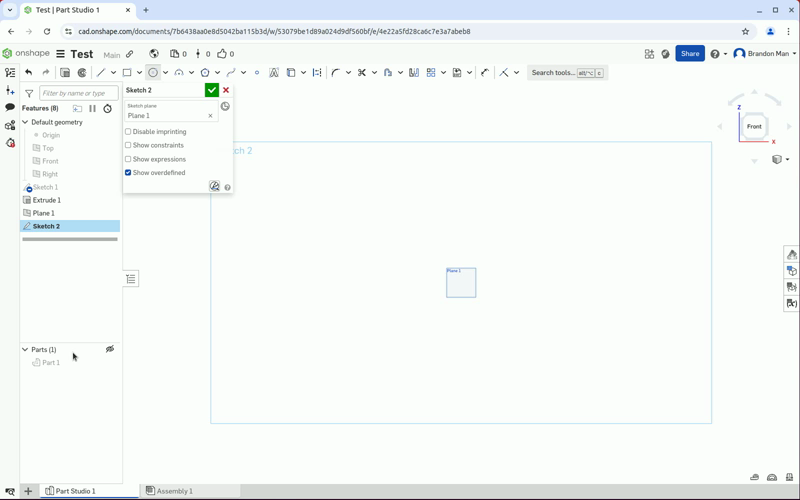
key_down(shift)
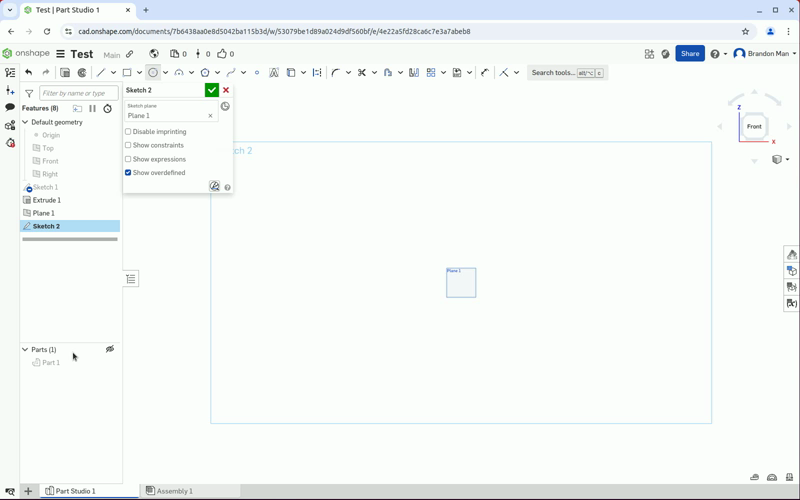
mouse_move(456, 275)
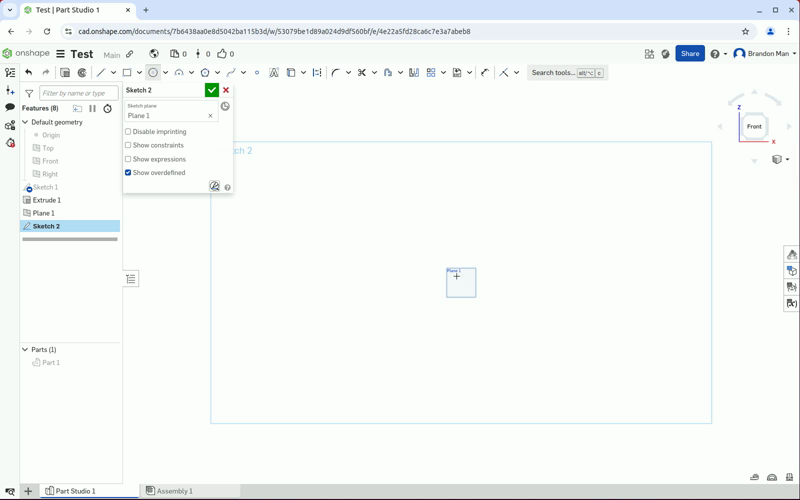
click(456, 275)
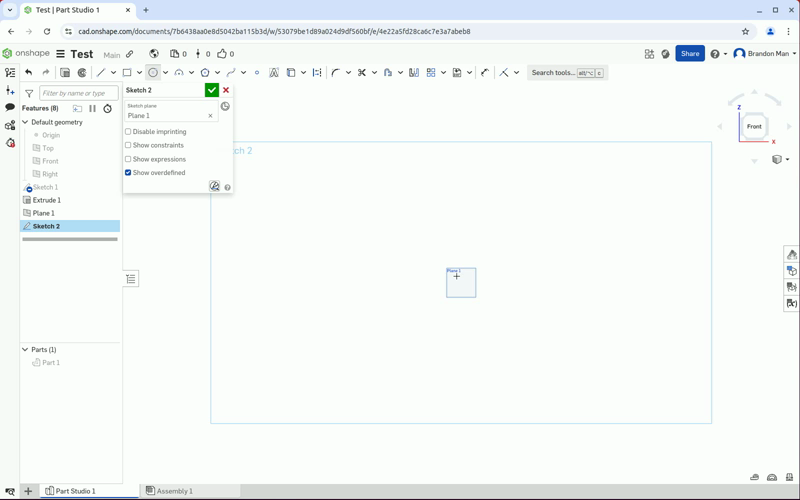
key_up(shift)
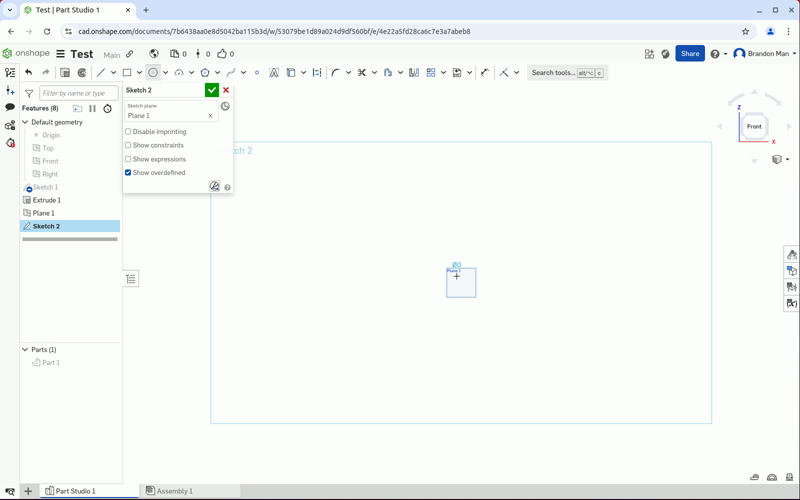
mouse_move(472, 275)
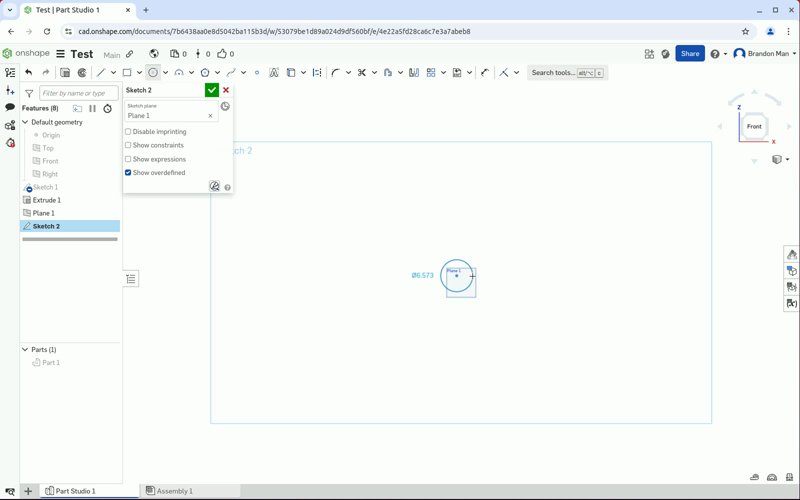
click(472, 275)
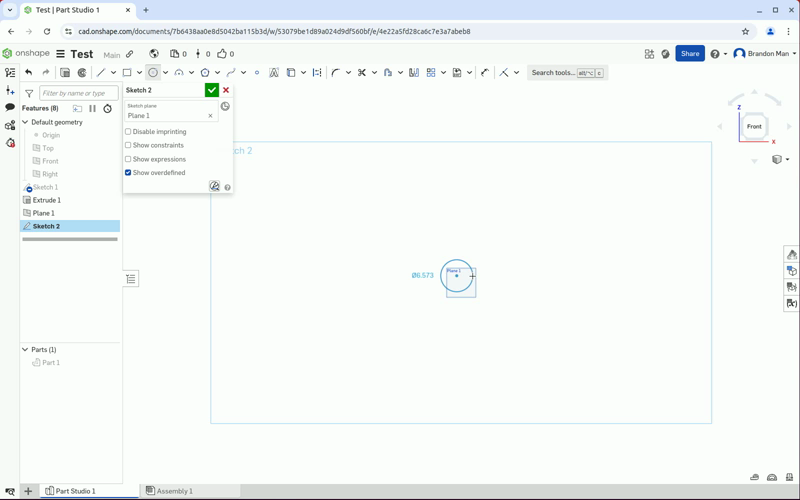
key(esc)
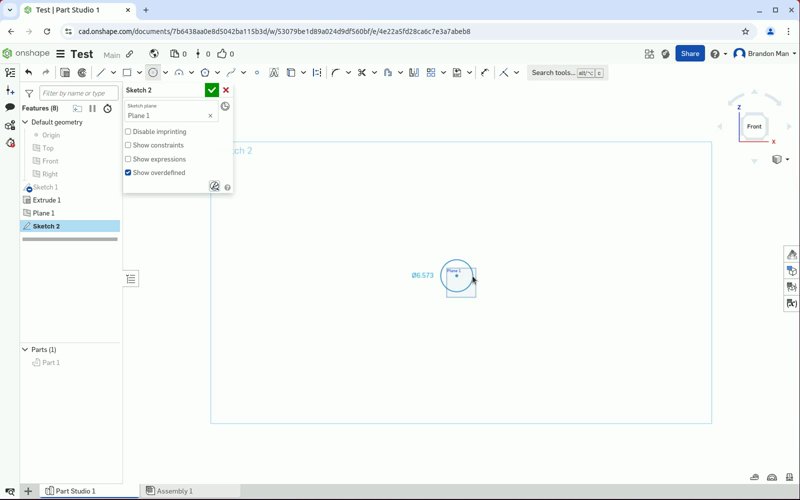
mouse_move(455, 279)
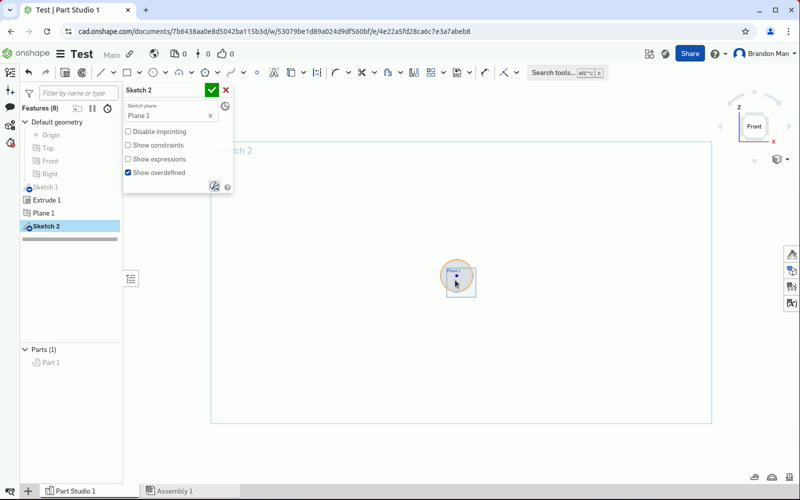
scroll(6)
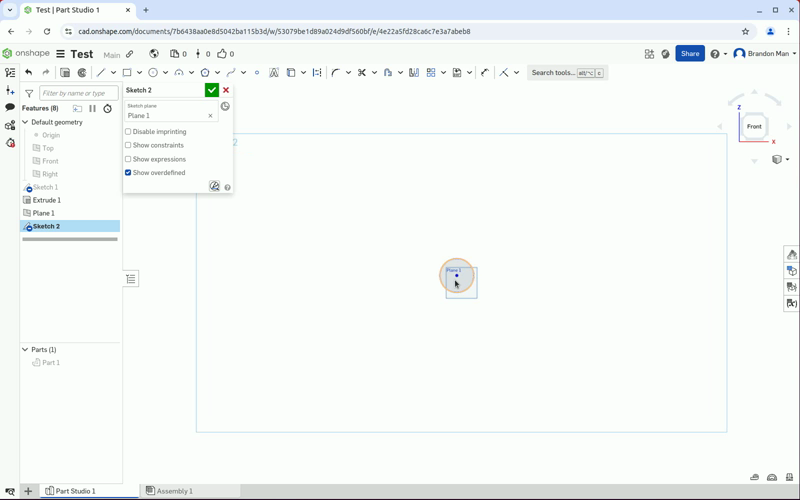
scroll(6)
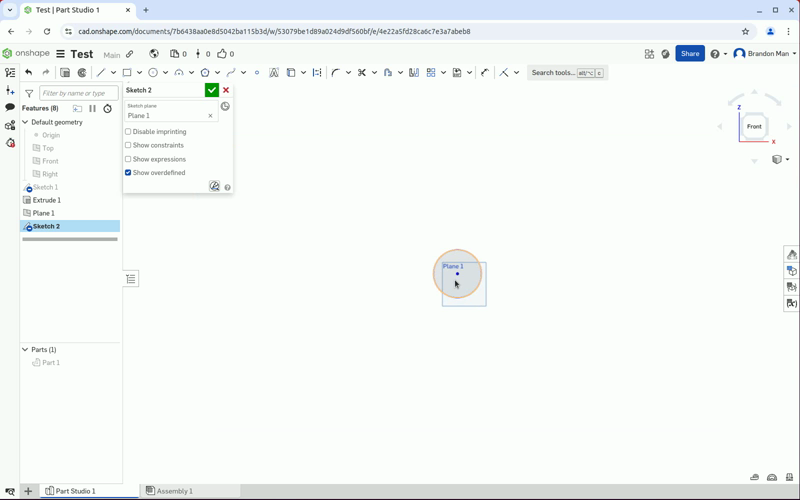
scroll(6)
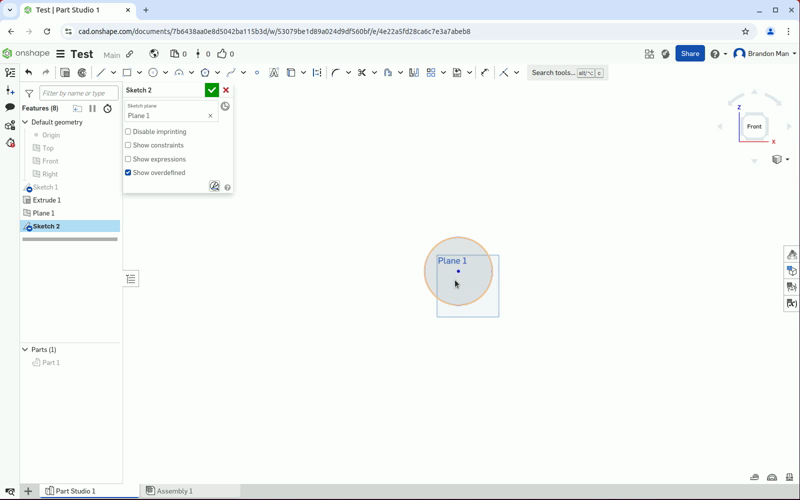
scroll(6)
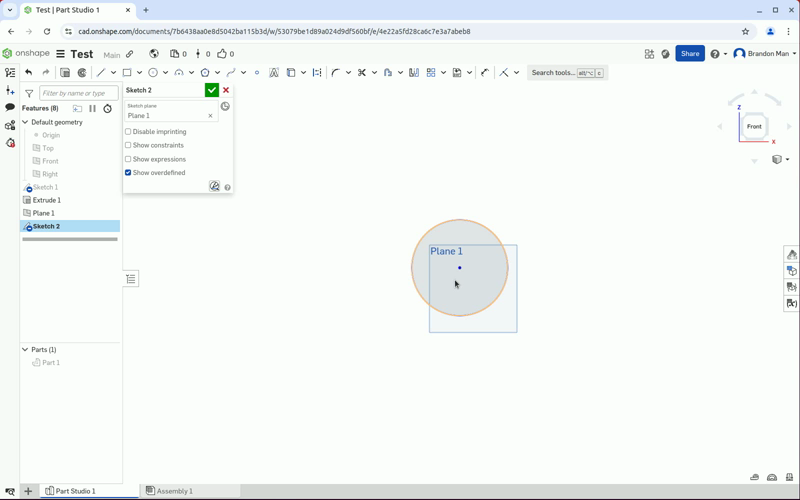
scroll(6)
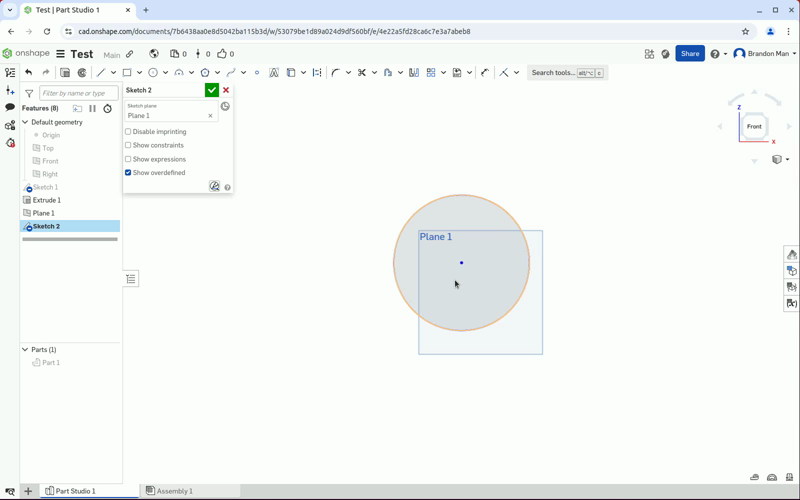
scroll(6)
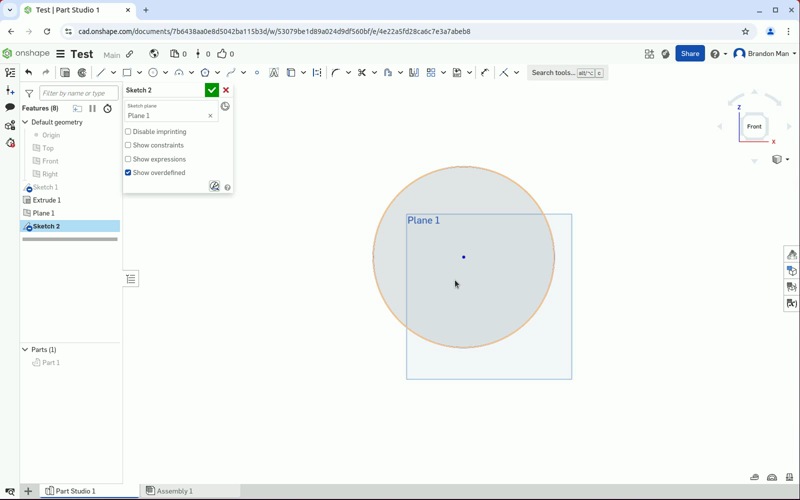
scroll(6)
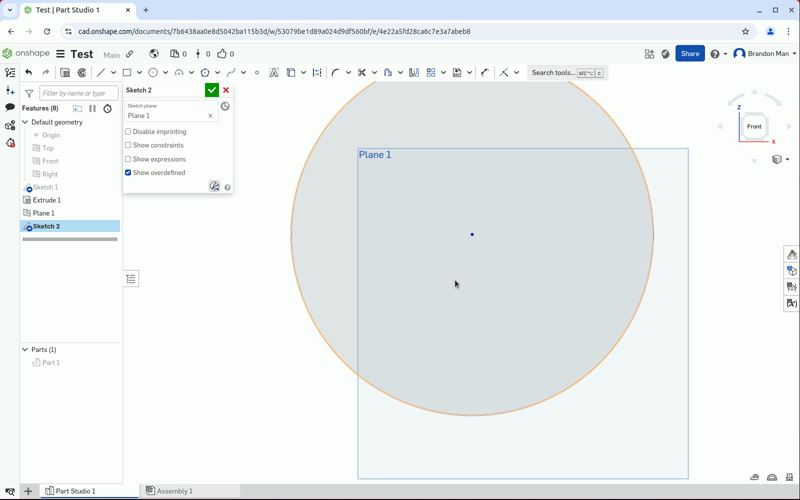
click(455, 279)
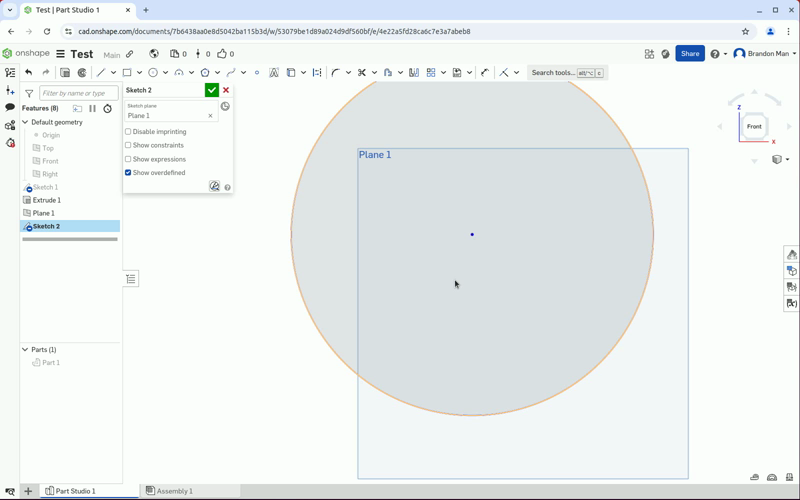
scroll(-6)
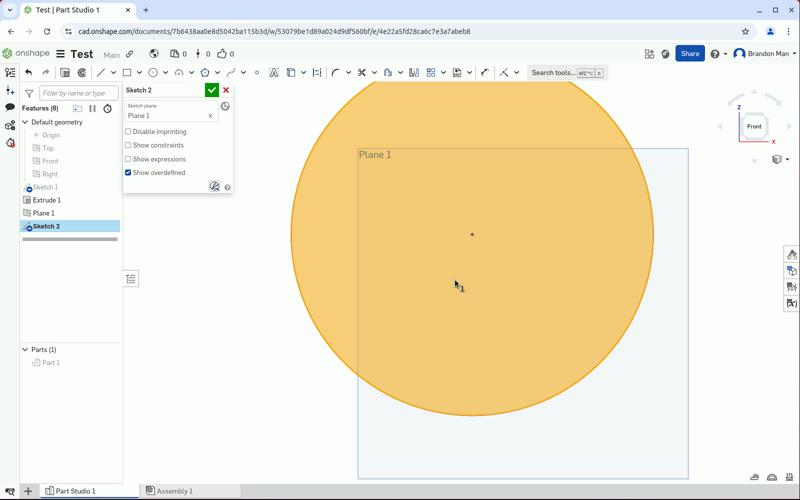
scroll(-6)
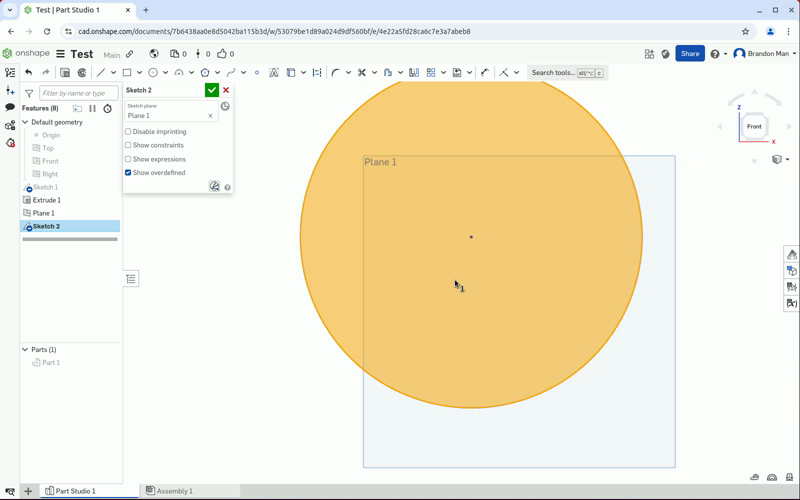
scroll(-6)
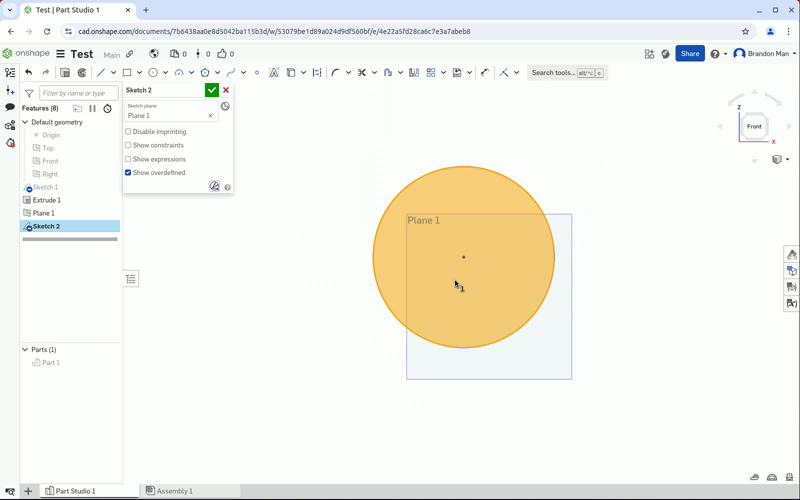
scroll(-6)
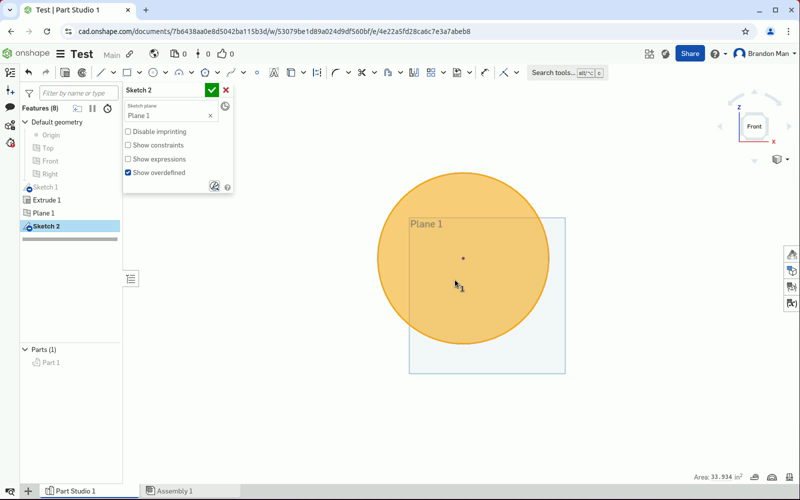
scroll(-6)
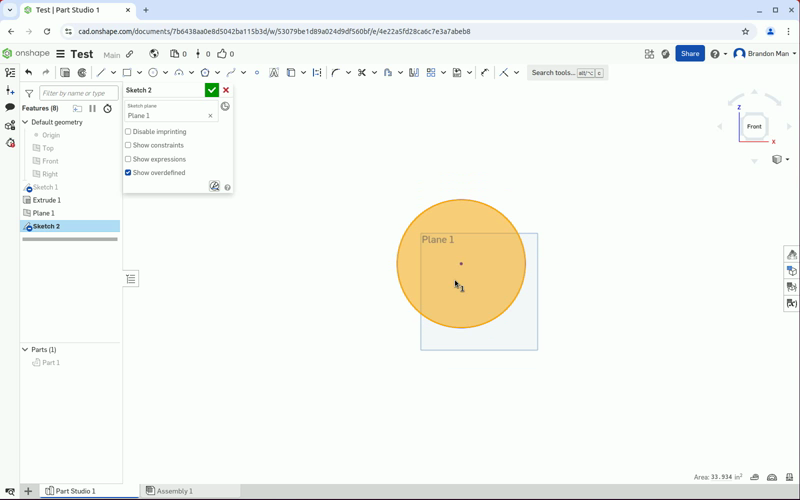
scroll(-6)
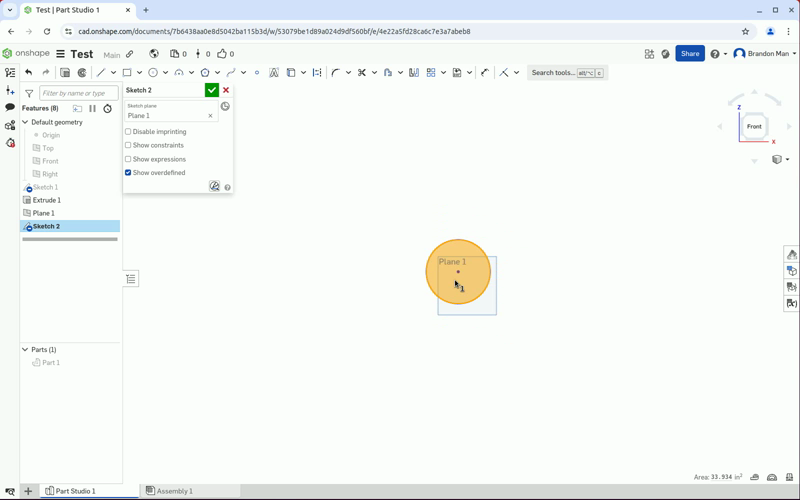
scroll(-6)
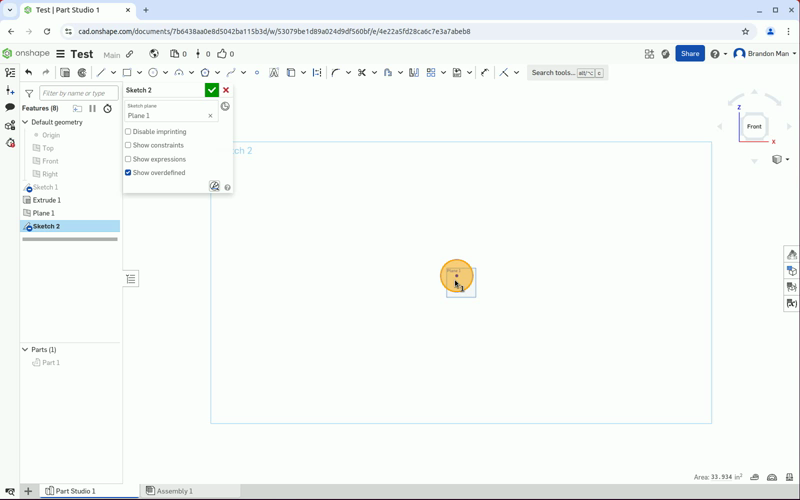
mouse_move(73, 352)
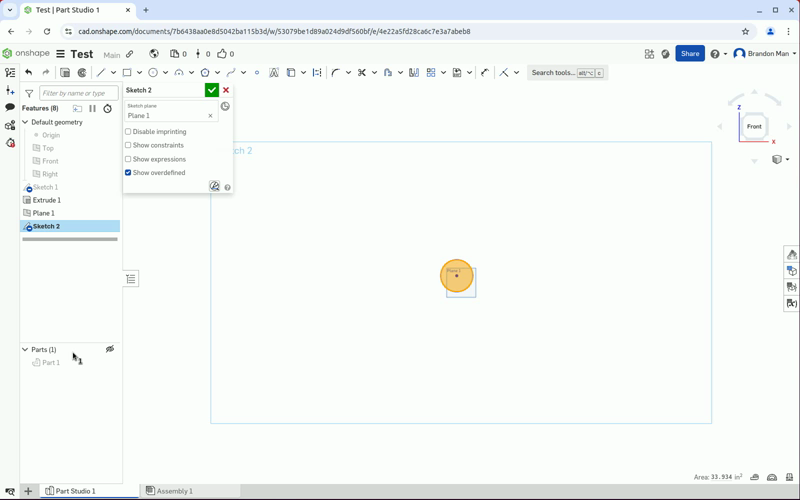
key(shift+y)
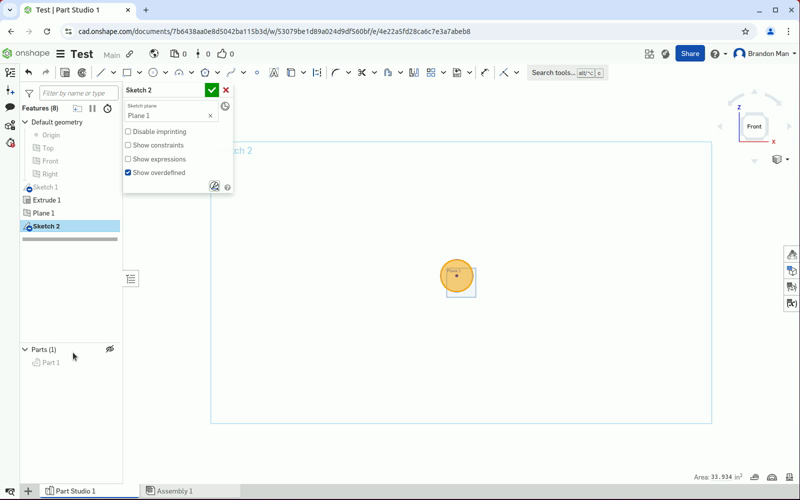
key(shift+e)
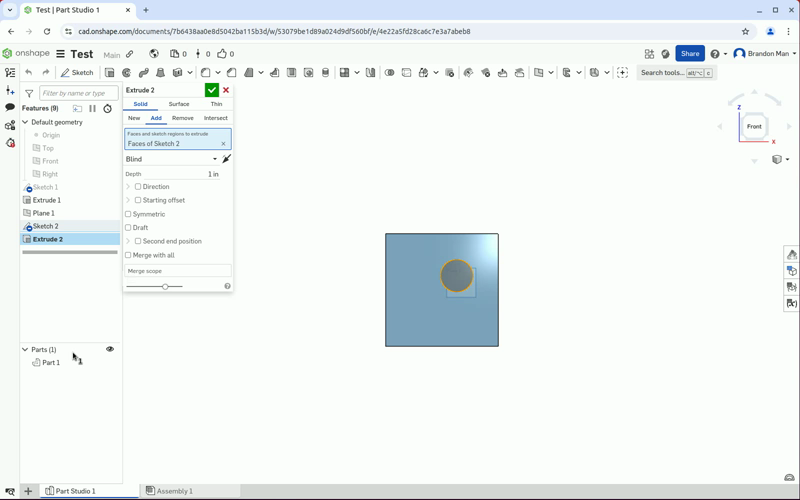
mouse_move(143, 106)
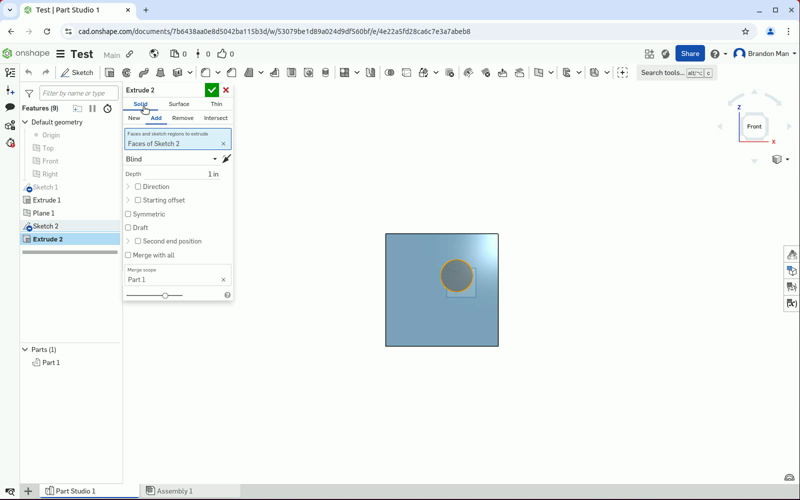
click(143, 106)
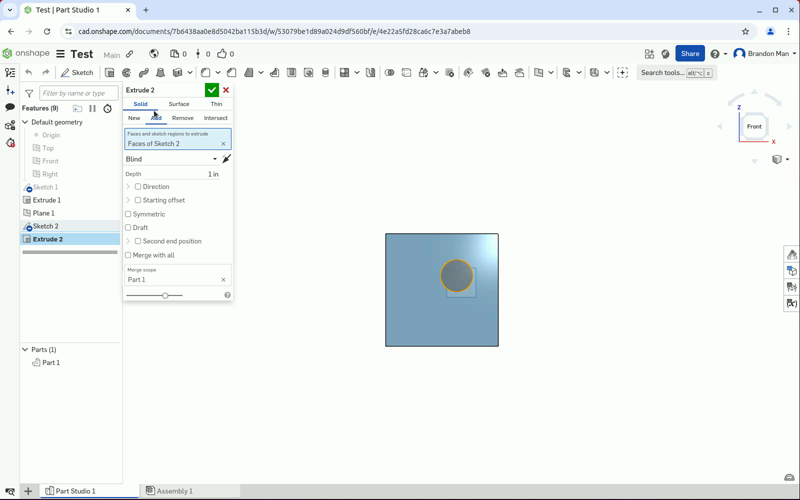
mouse_move(186, 120)
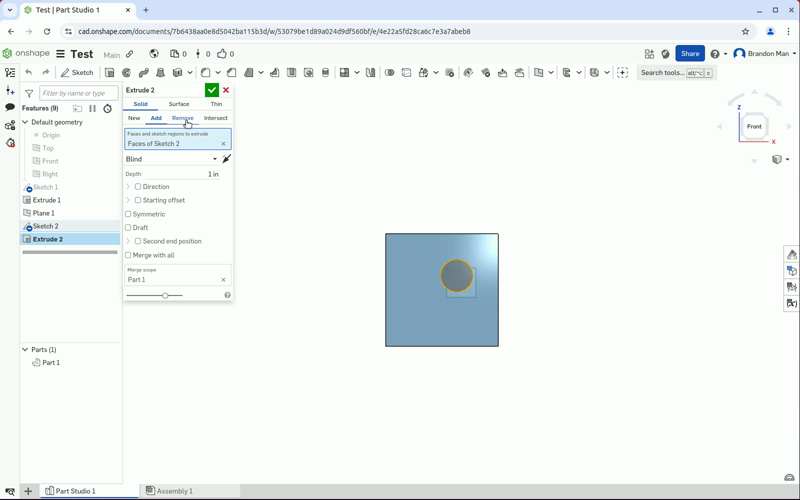
click(186, 120)
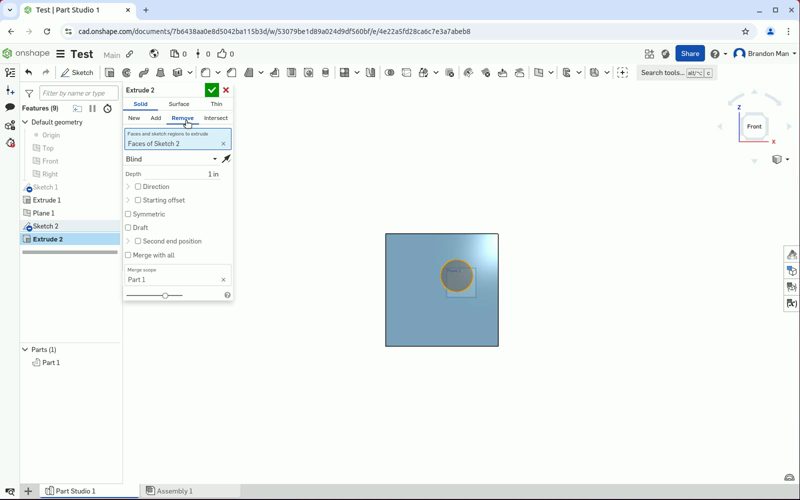
key(tab, 4)
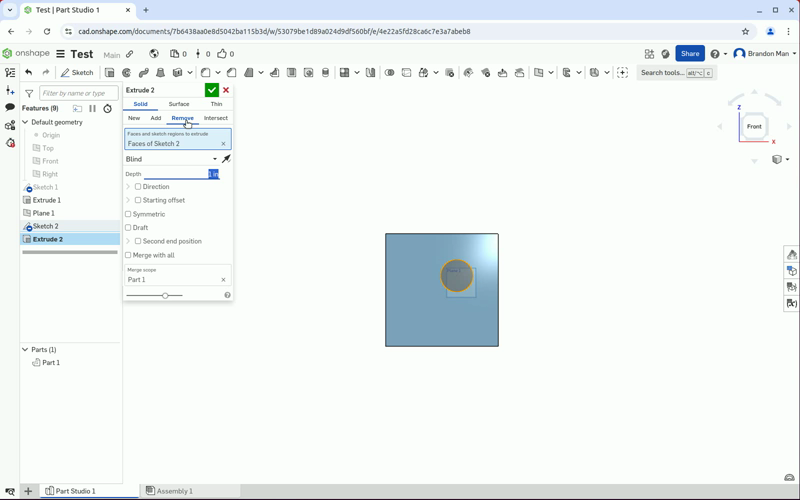
text(23.108)
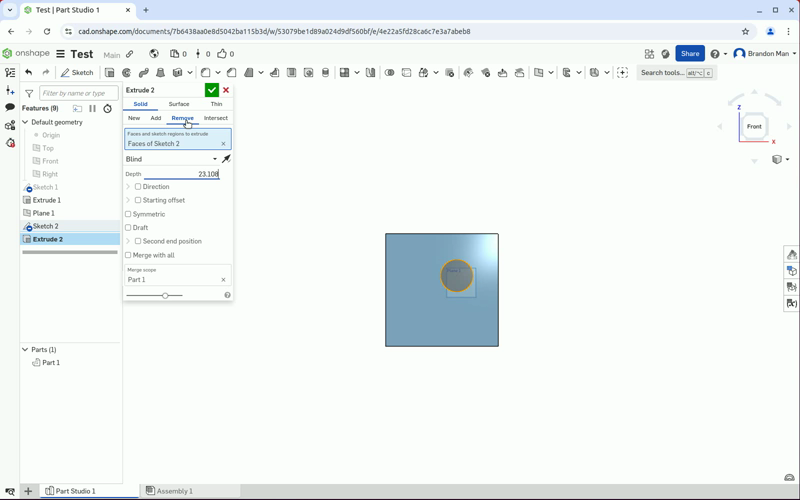
key(tab, 6)
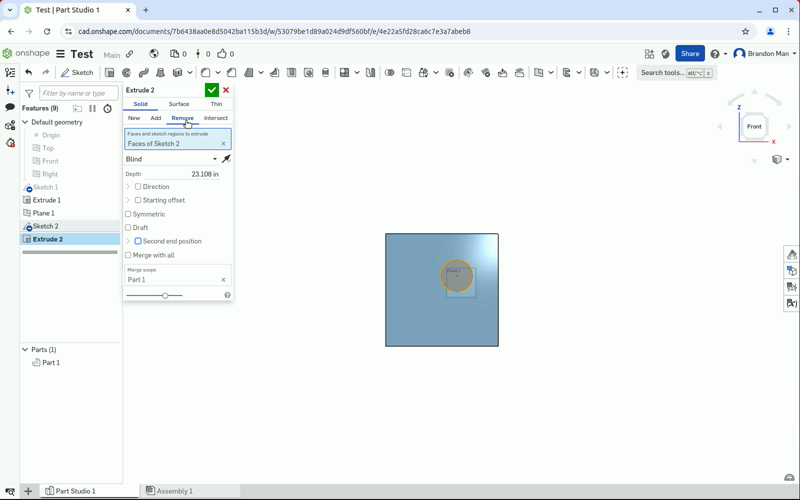
key(space)
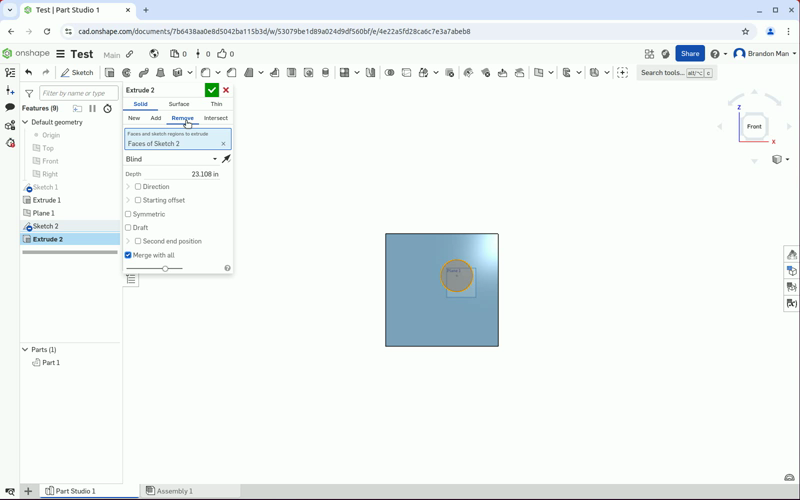
key(enter)
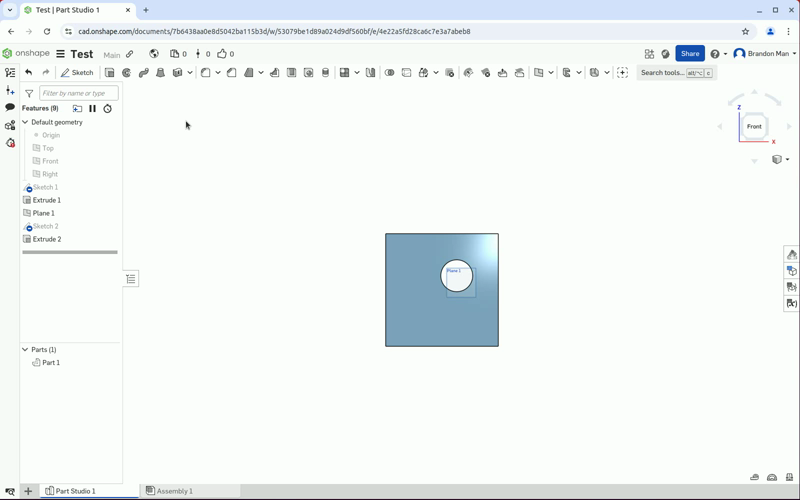
key(shift+h)
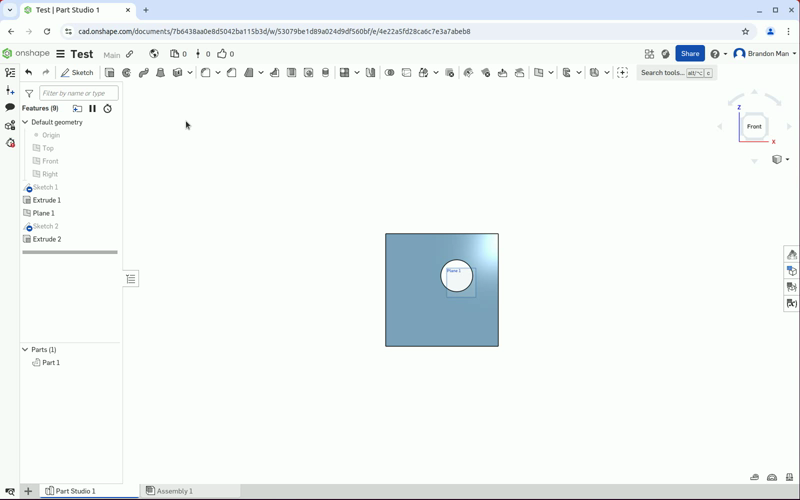
key(shift+h)
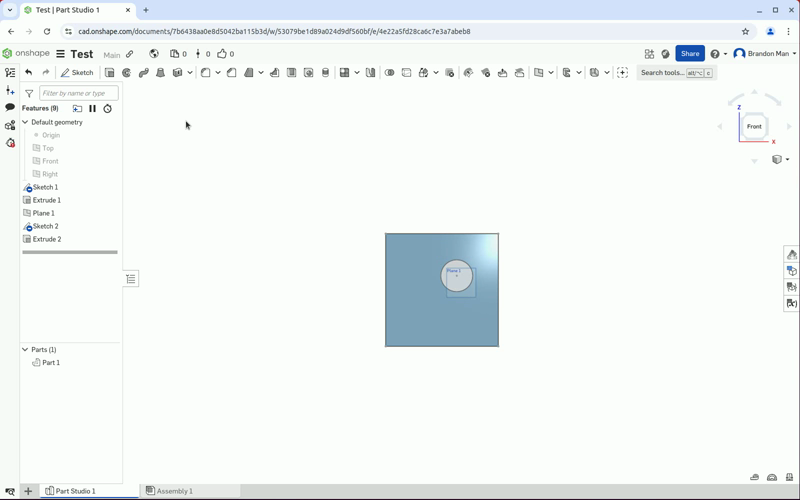
key(shift+7)
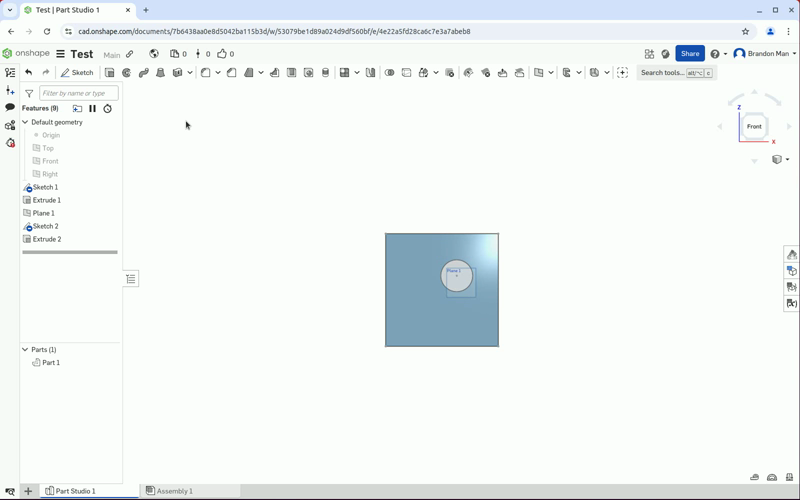
key(left, 2)
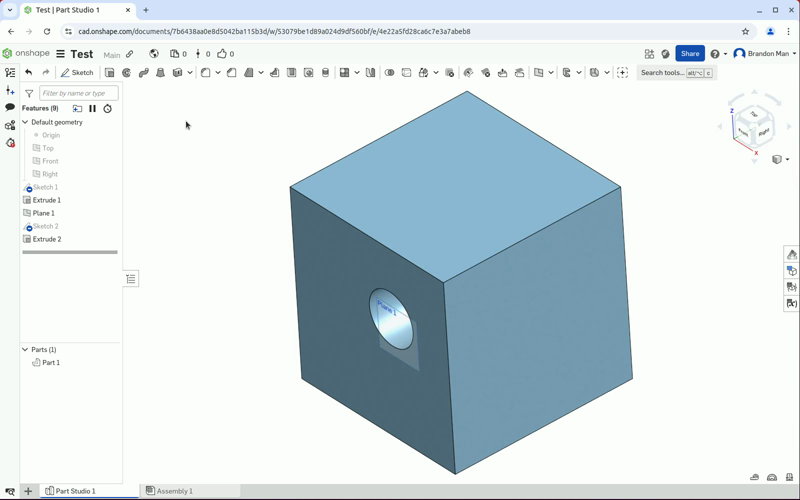
key(down, 2)
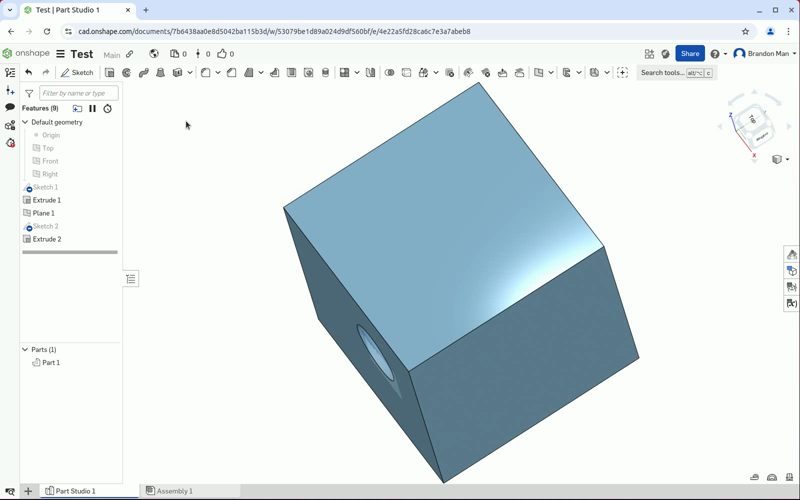
key(up, 2)
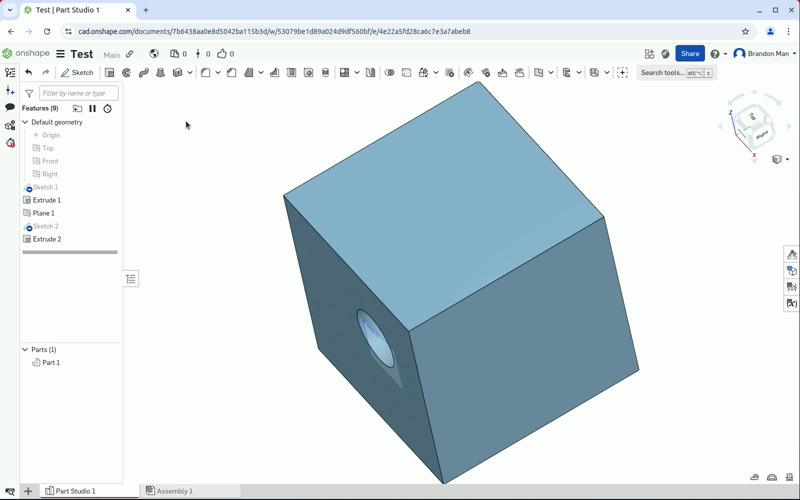
key(right, 2)
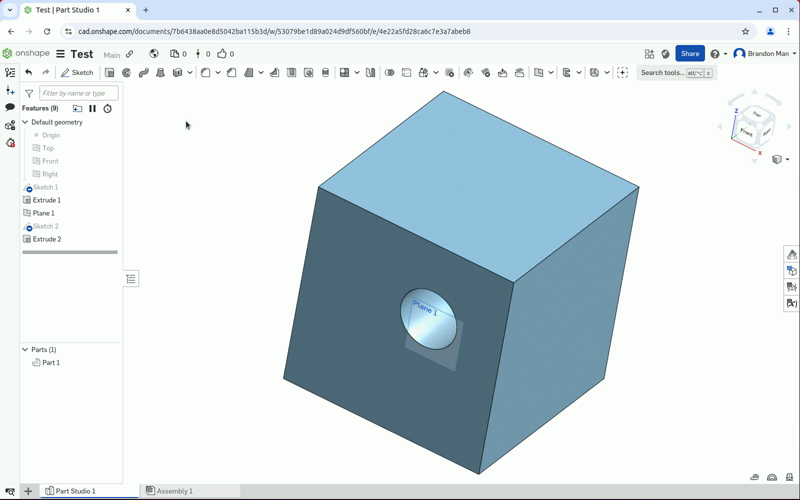
mouse_move(73, 189)
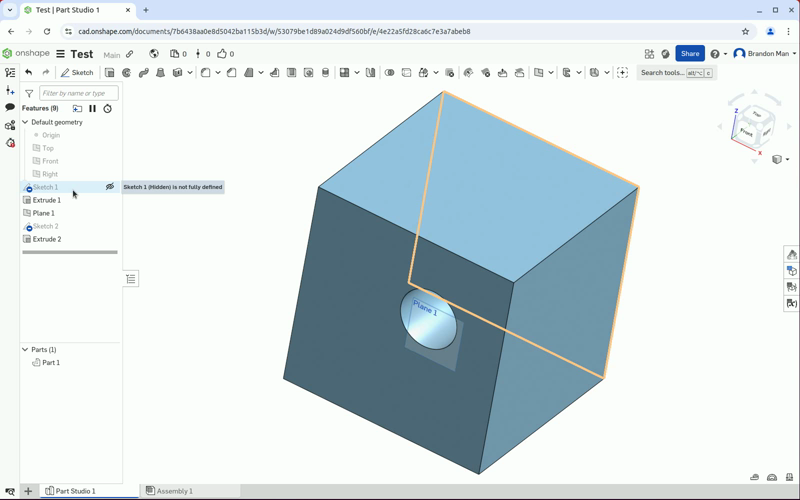
click(73, 189)